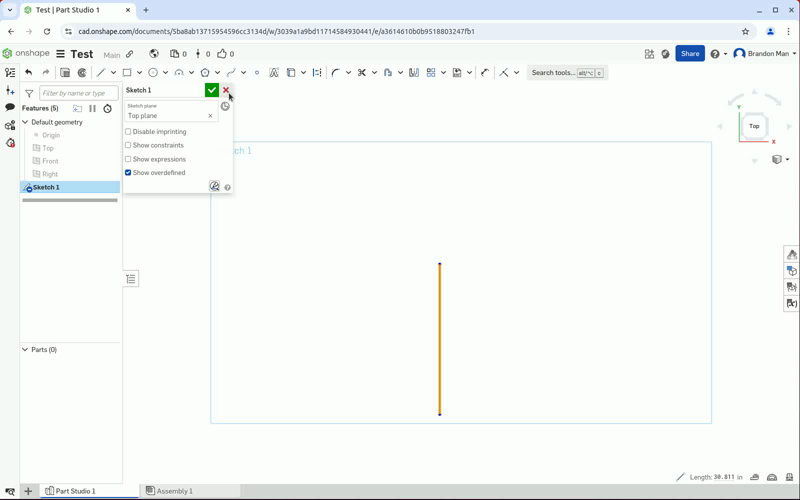
key(shift+h)
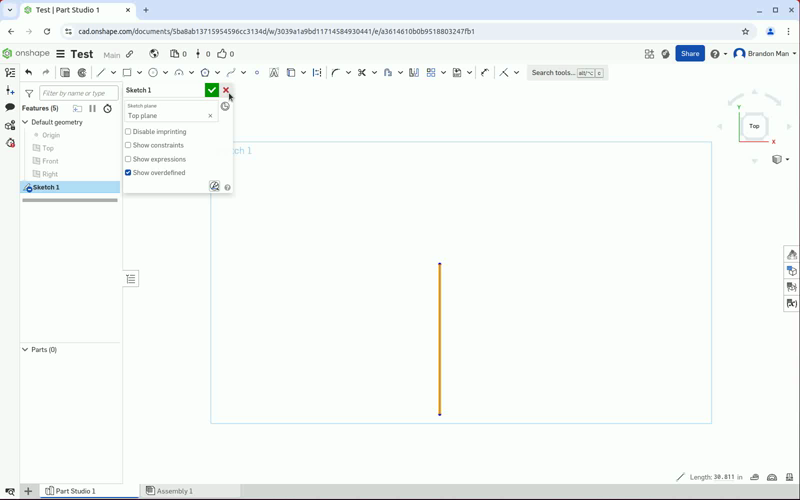
key(shift+s)
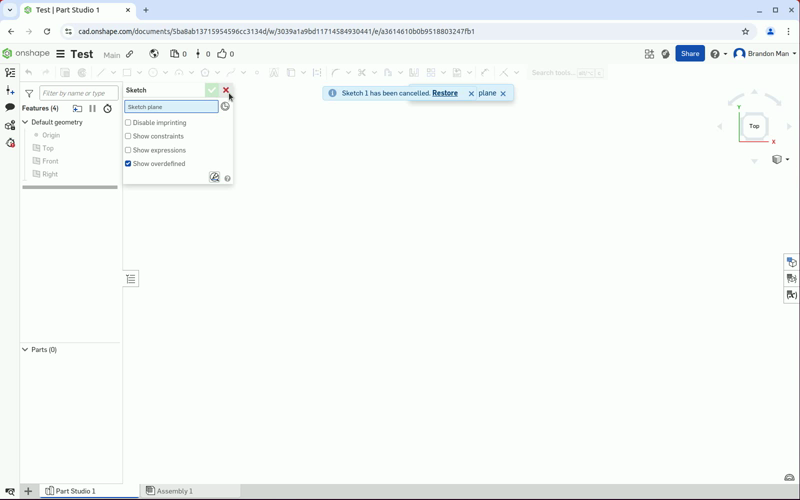
mouse_move(73, 150)
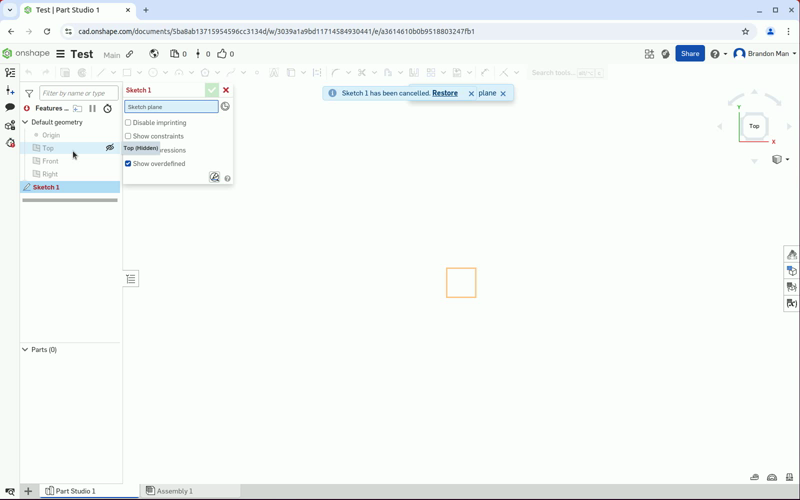
click(73, 150)
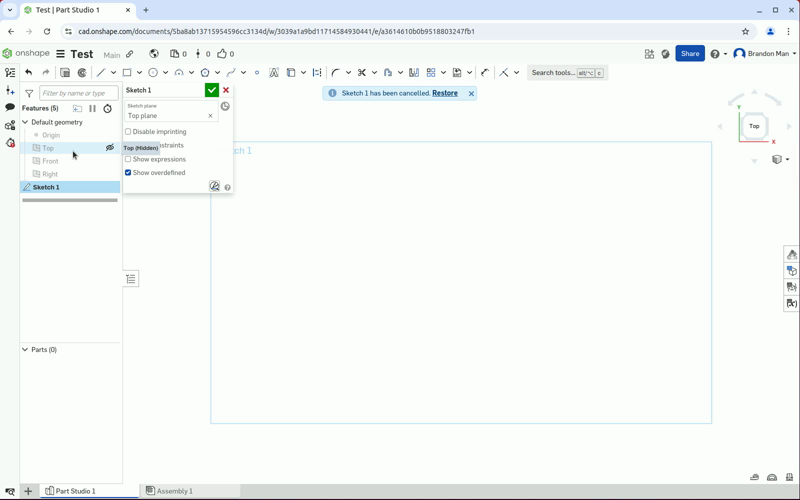
mouse_move(73, 352)
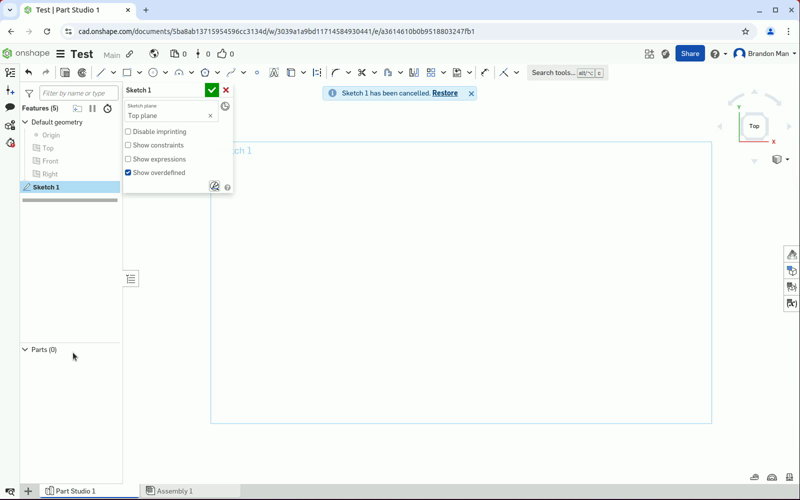
key(y)
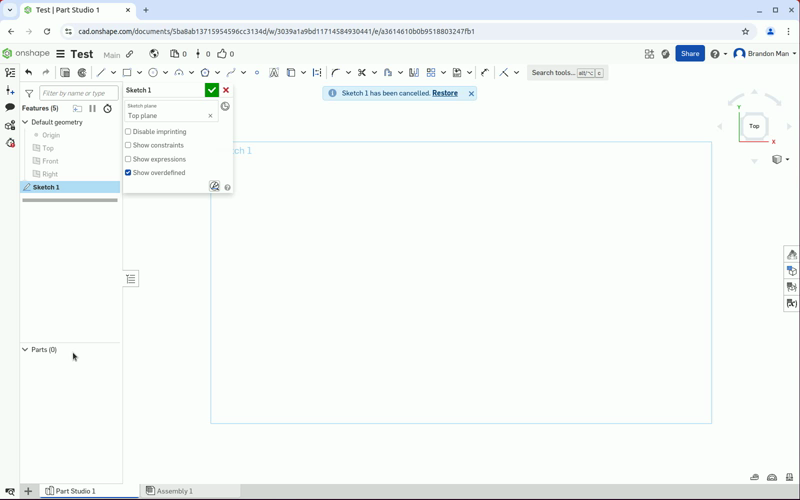
key(l)
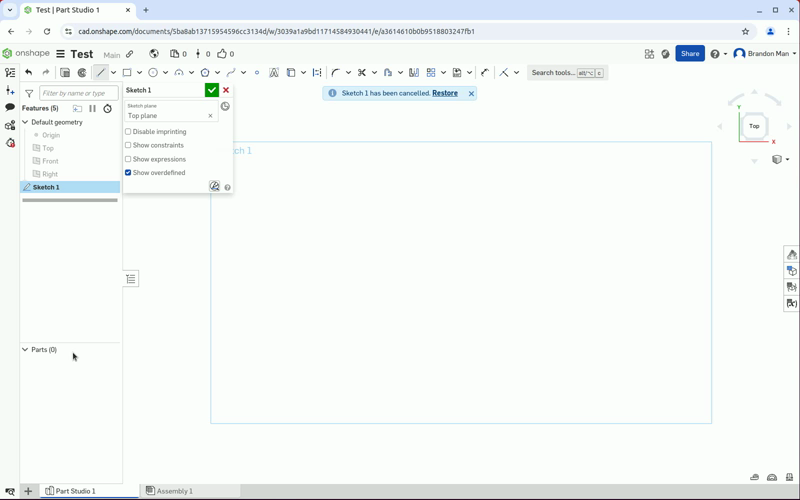
key_down(shift)
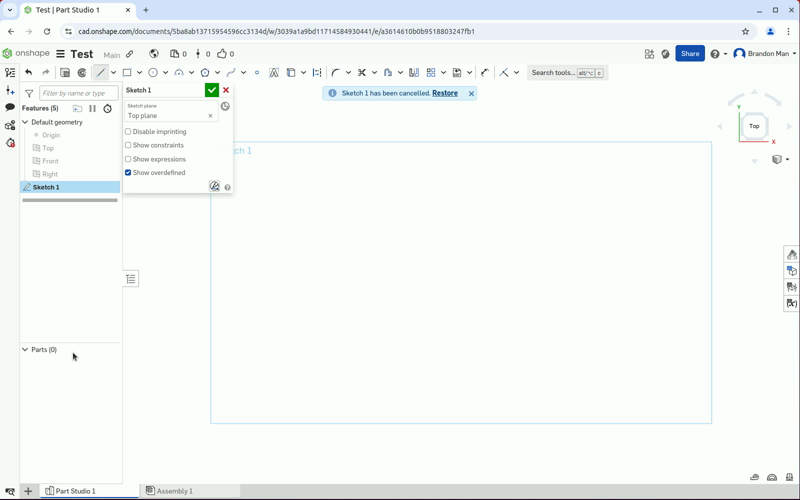
mouse_move(357, 347)
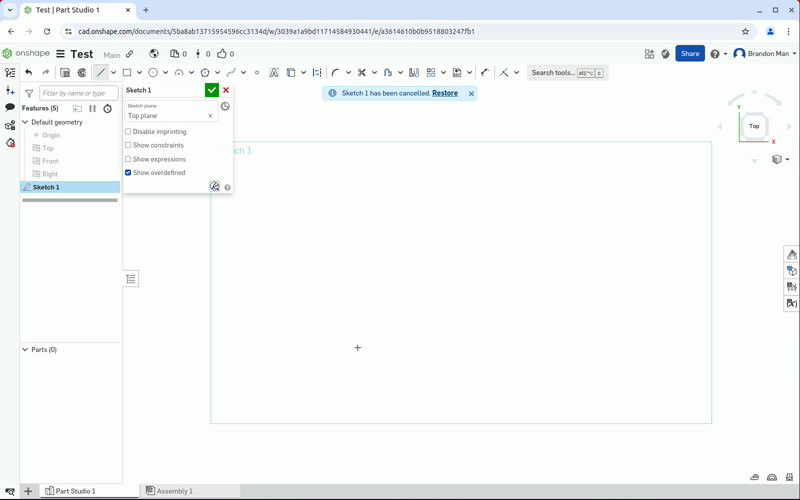
click(357, 347)
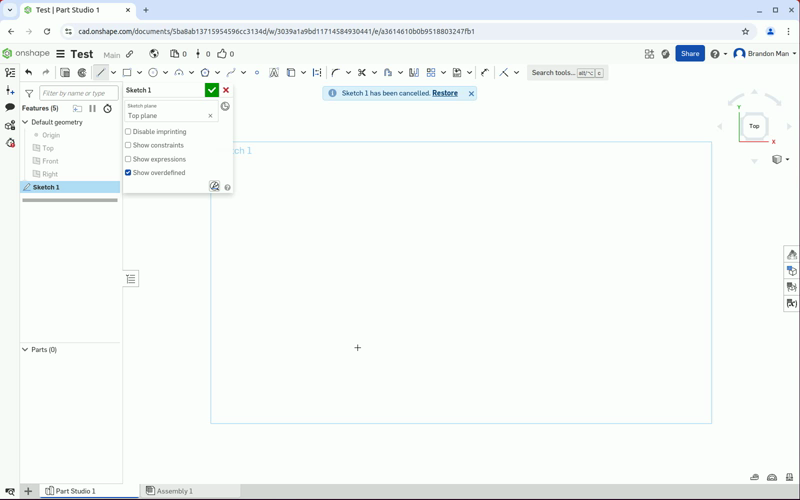
key_up(shift)
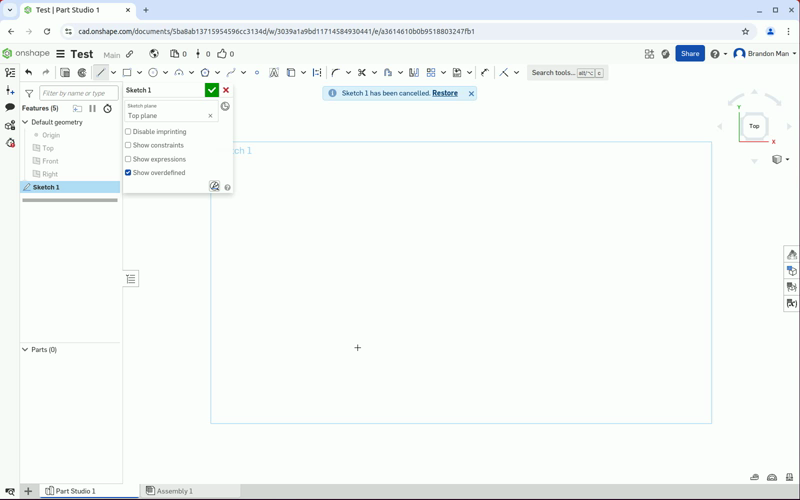
key_down(shift)
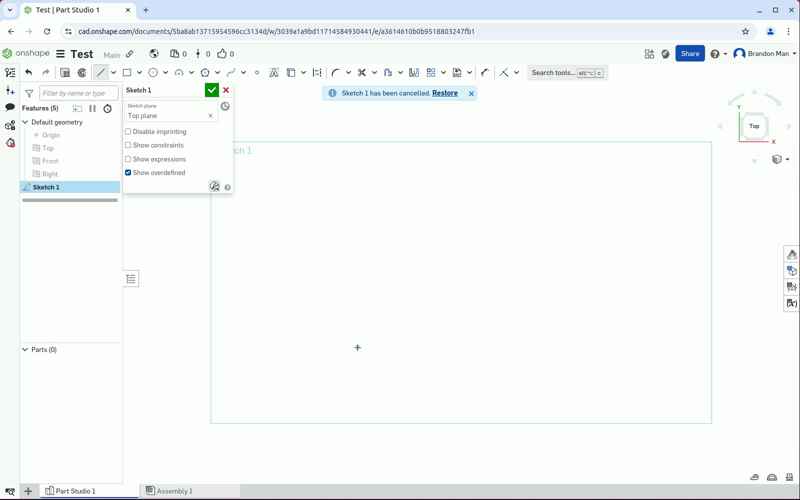
mouse_move(562, 347)
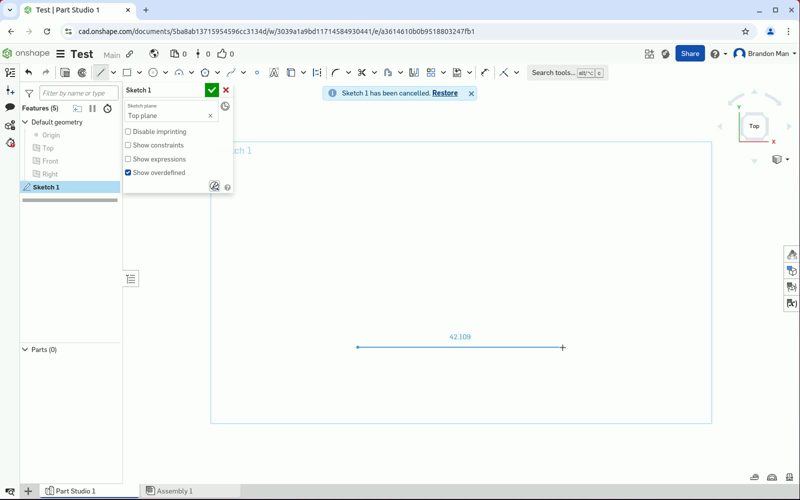
click(562, 347)
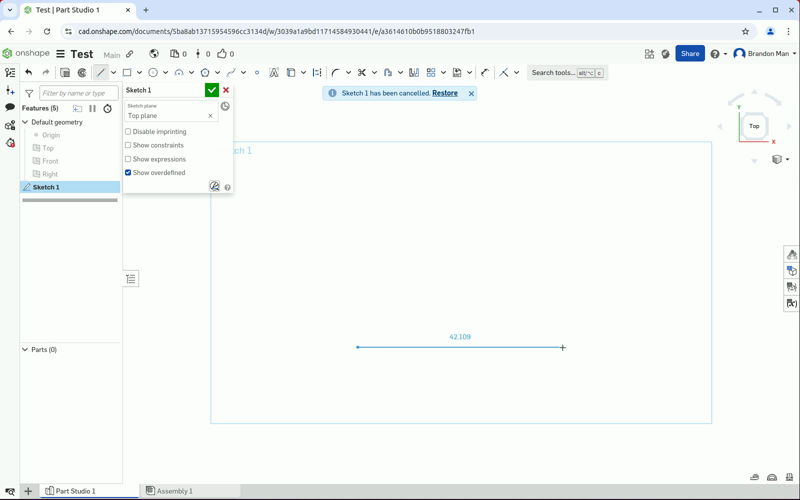
key_up(shift)
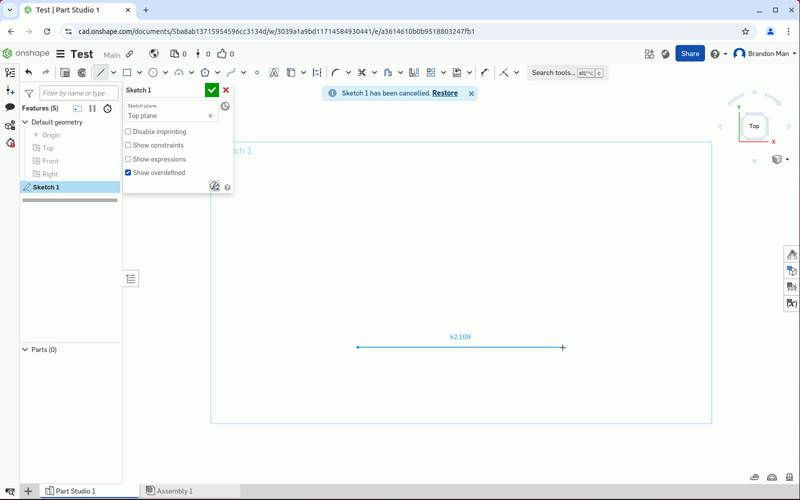
key_down(shift)
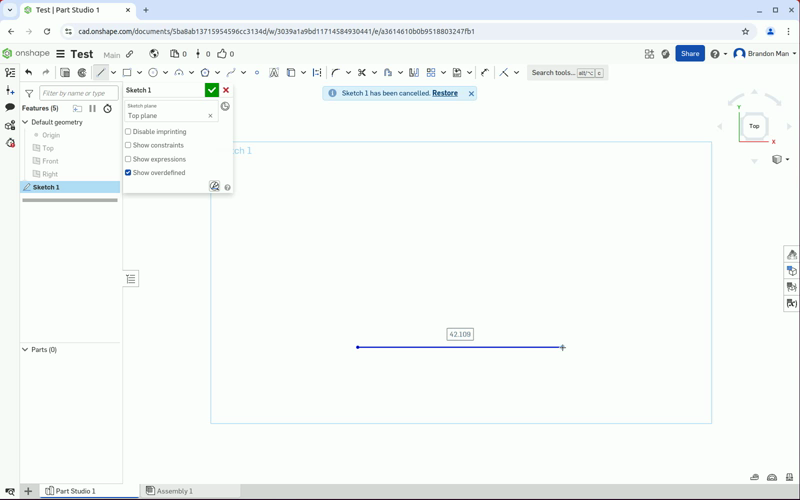
mouse_move(562, 219)
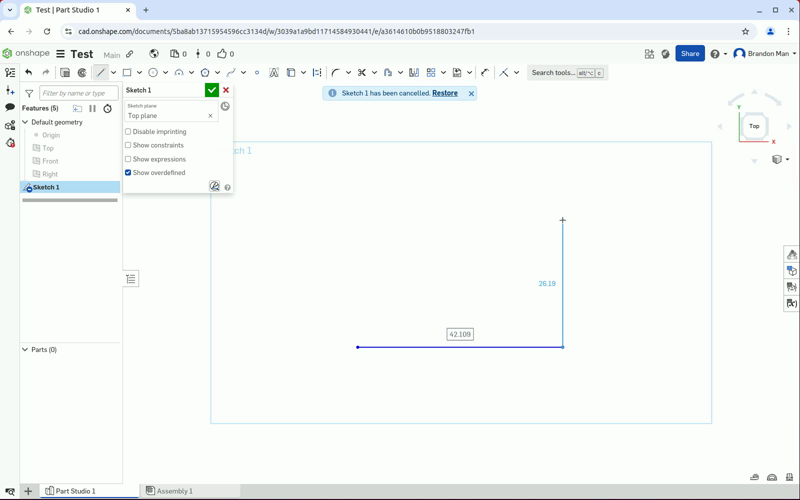
click(562, 219)
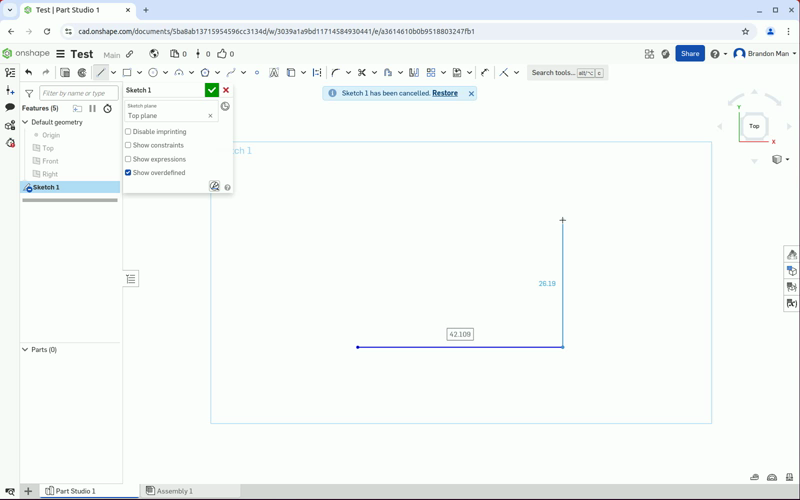
key_up(shift)
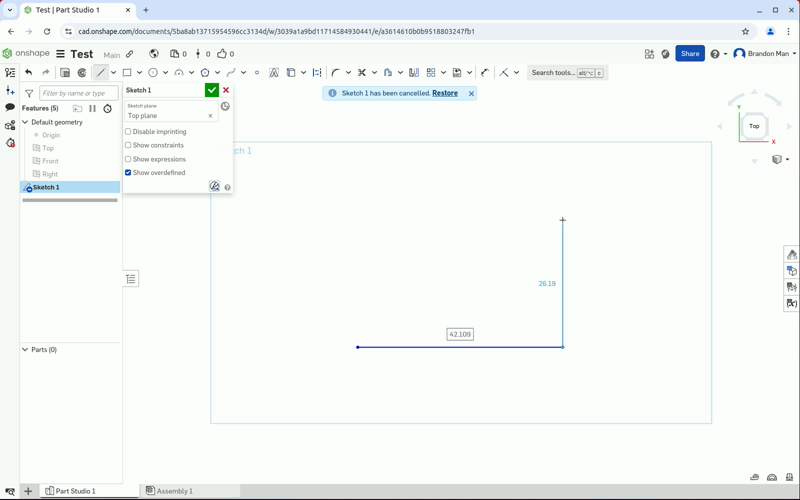
key_down(shift)
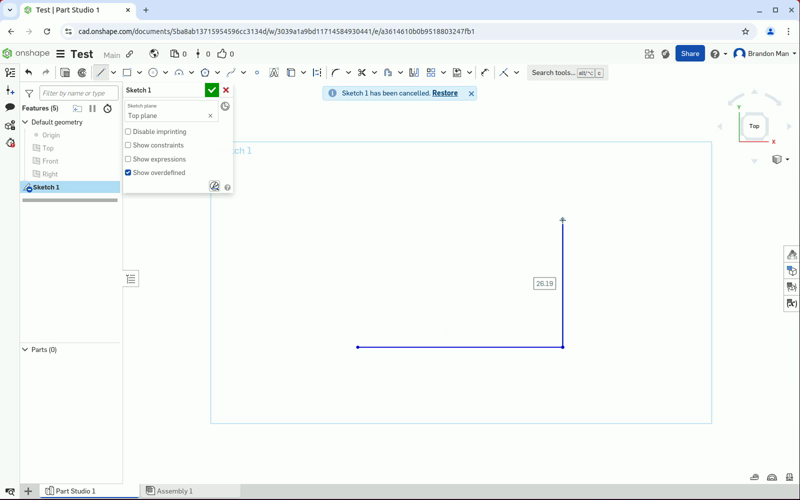
mouse_move(357, 219)
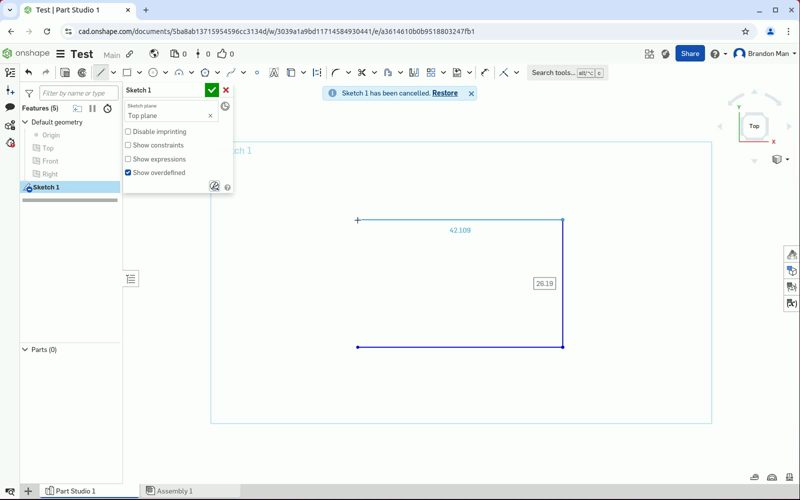
click(357, 219)
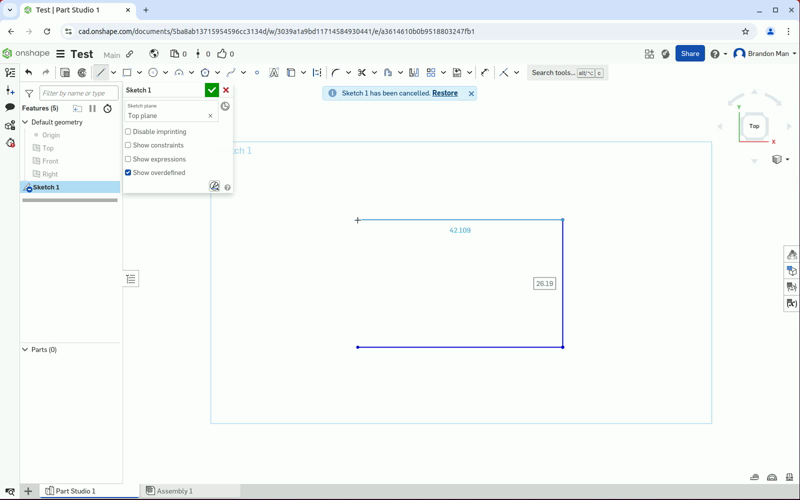
key_up(shift)
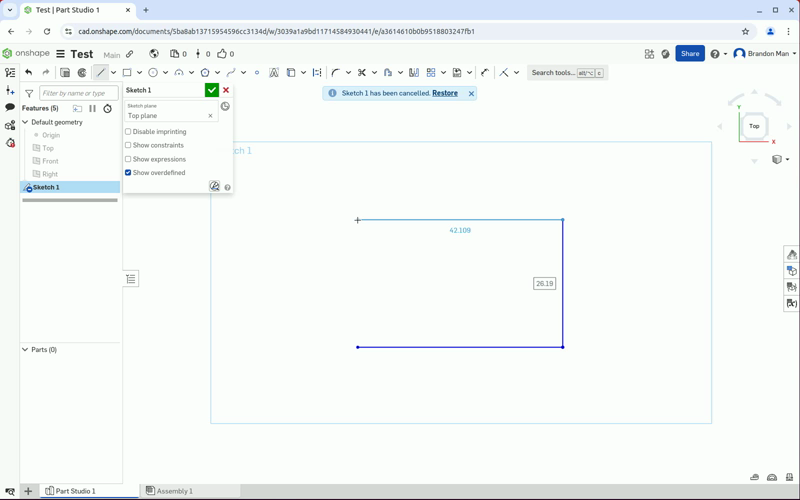
key_down(shift)
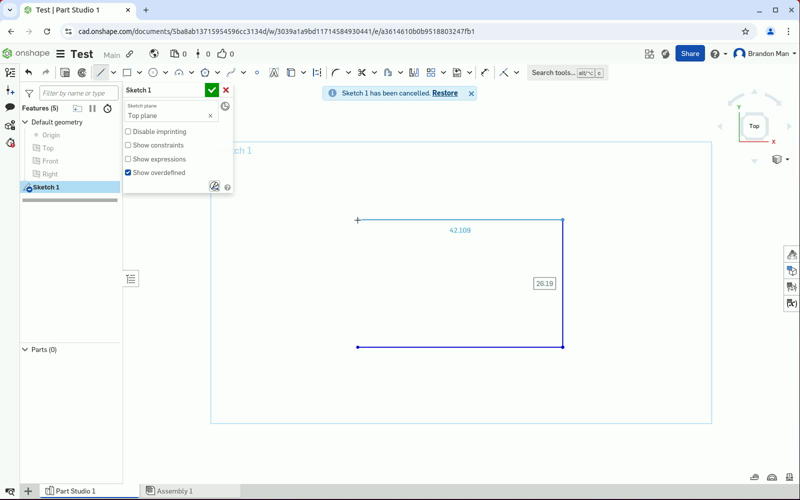
mouse_move(357, 347)
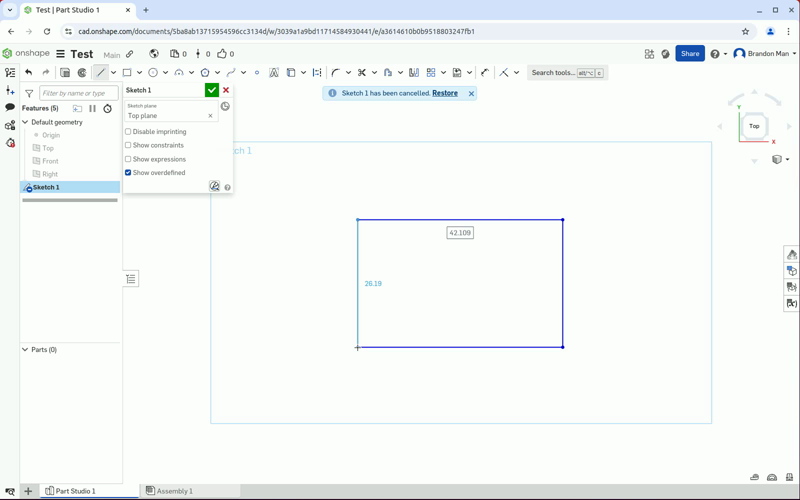
key_up(shift)
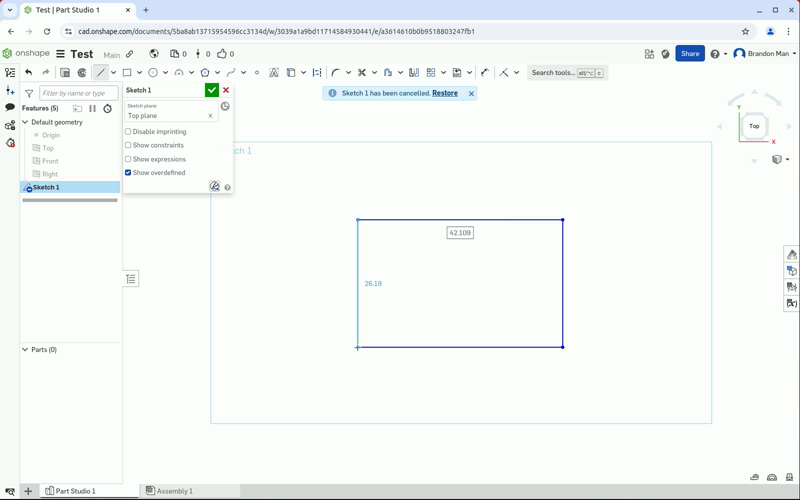
click(357, 347)
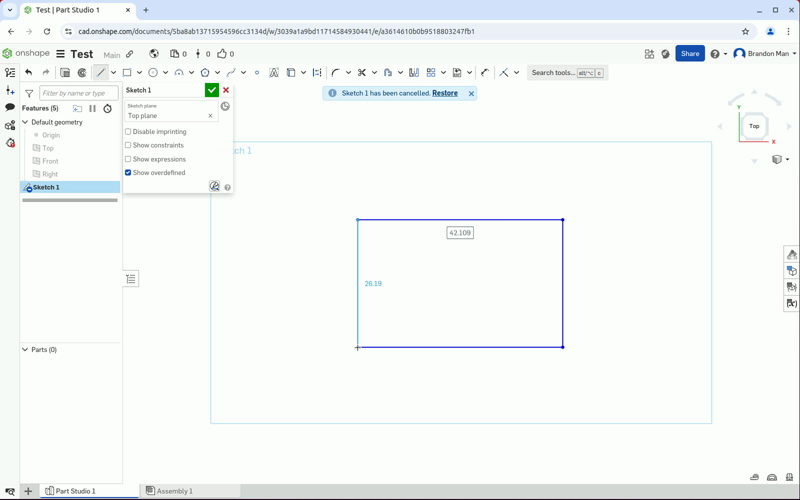
key(esc)
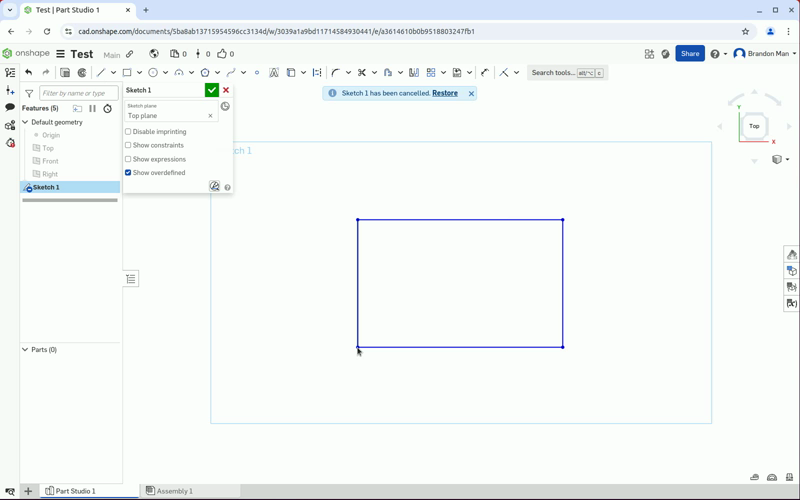
mouse_move(536, 302)
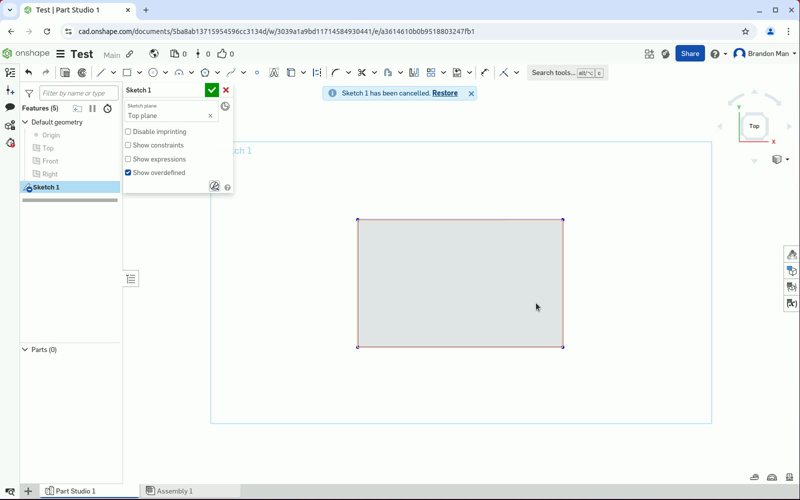
click(536, 302)
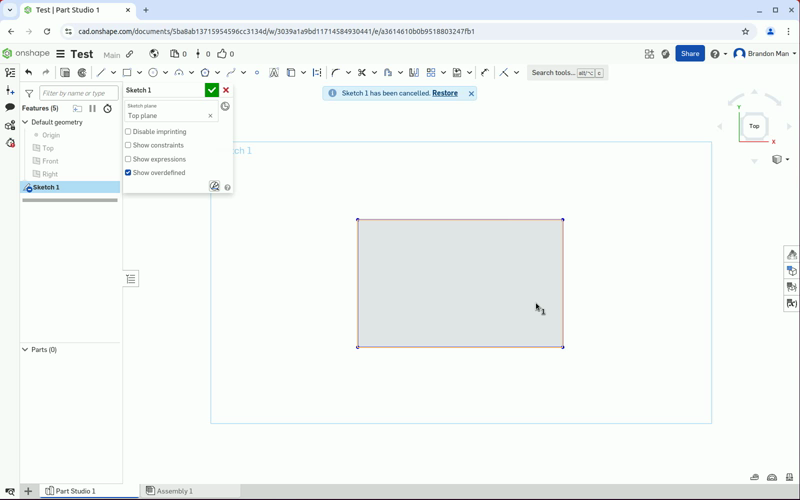
mouse_move(73, 352)
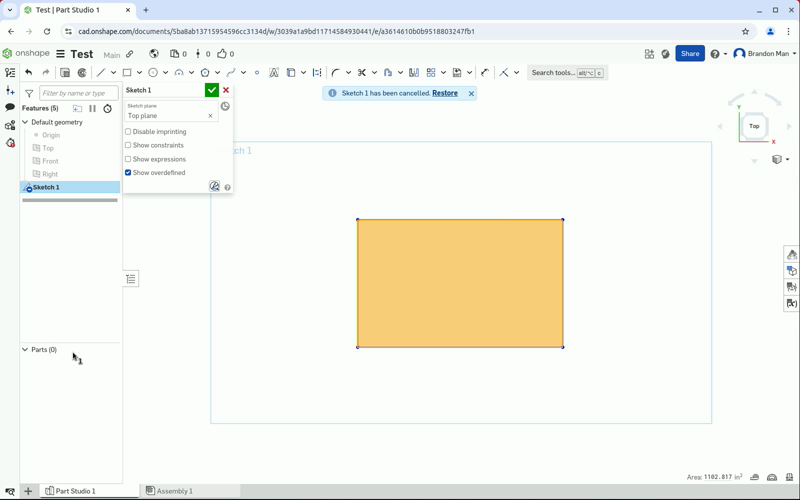
key(shift+y)
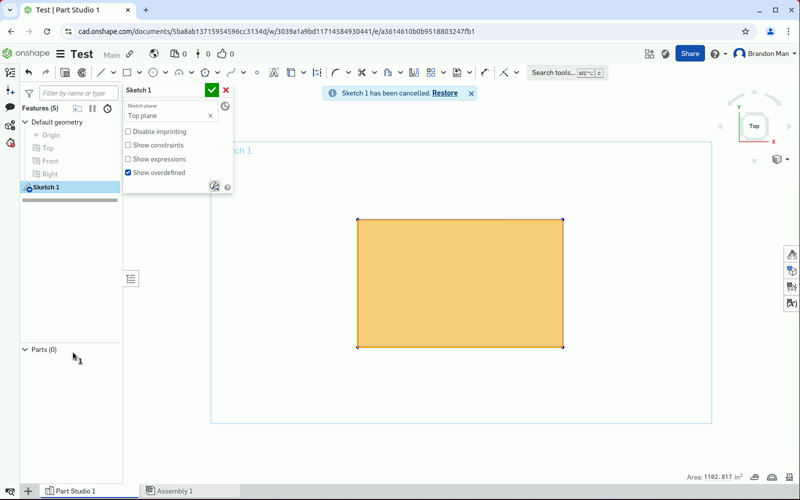
key(shift+e)
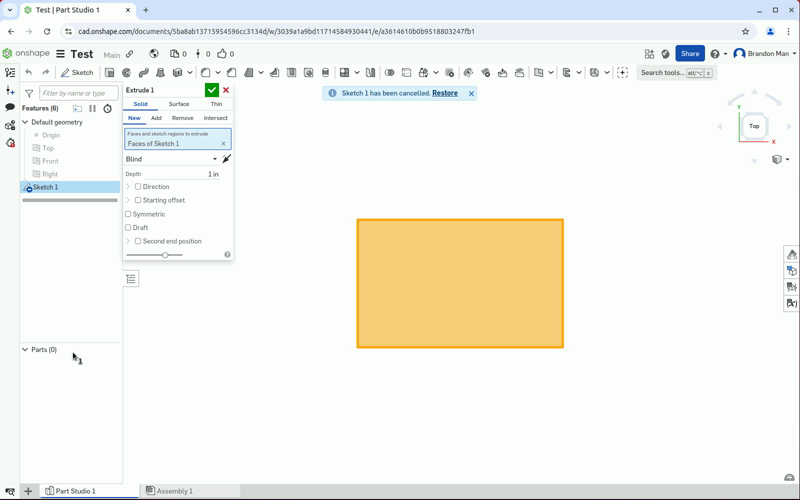
mouse_move(143, 106)
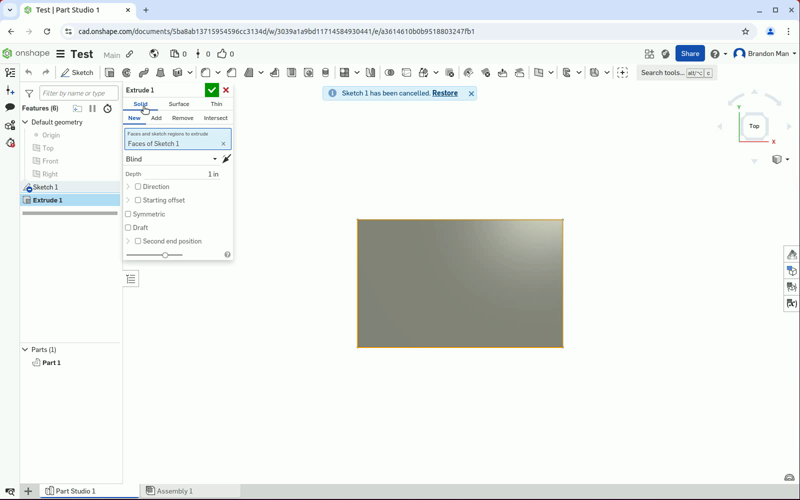
click(143, 106)
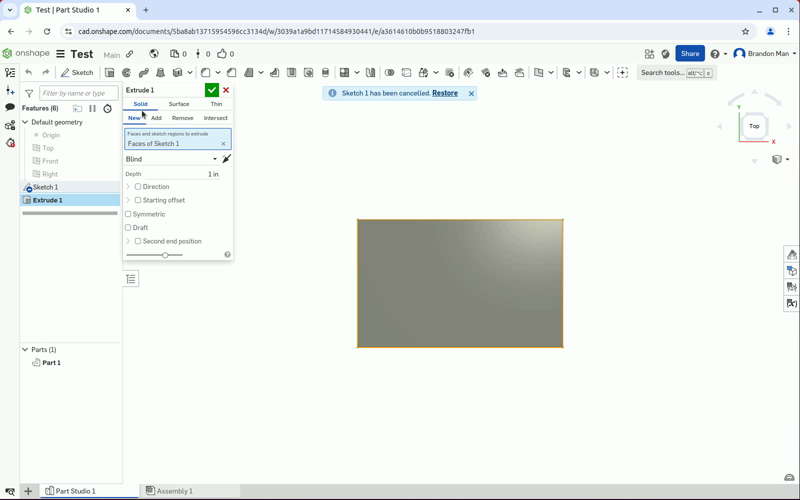
mouse_move(137, 120)
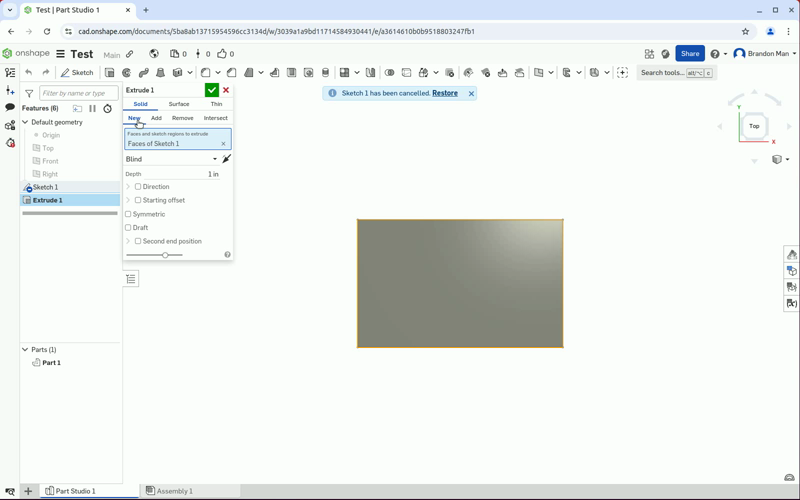
click(137, 120)
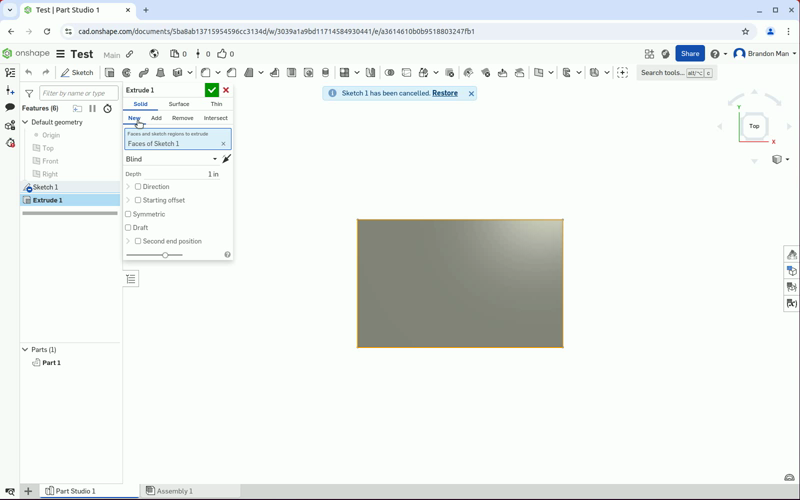
key(tab, 4)
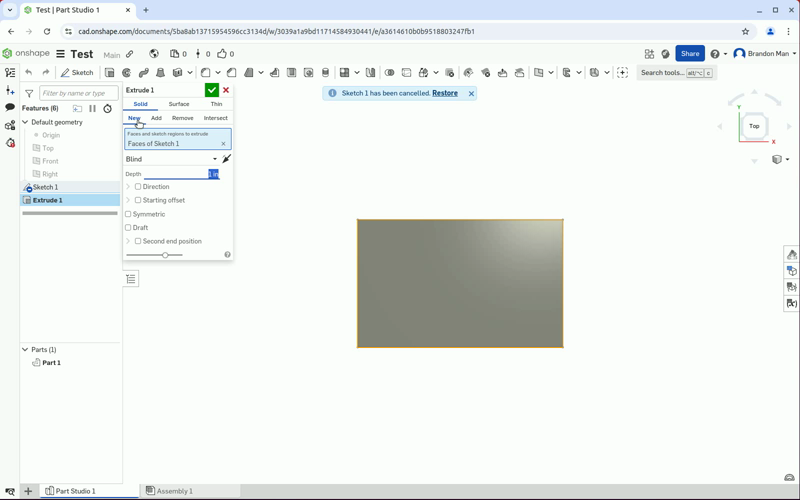
text(14.924)
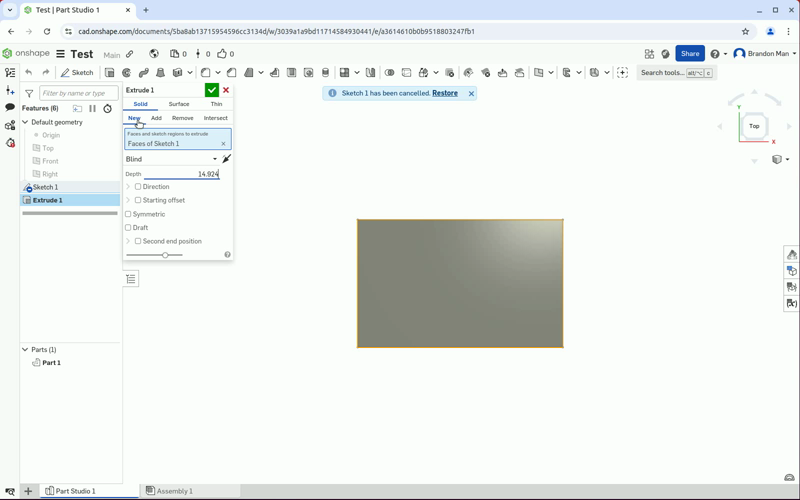
key(enter)
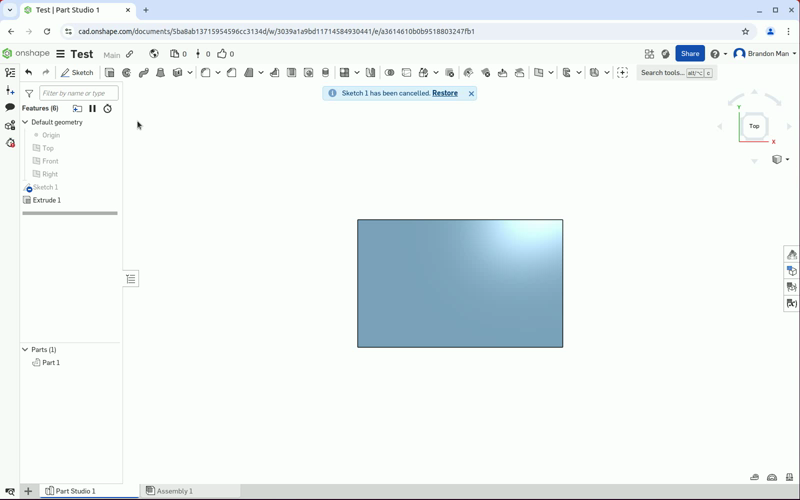
key(shift+h)
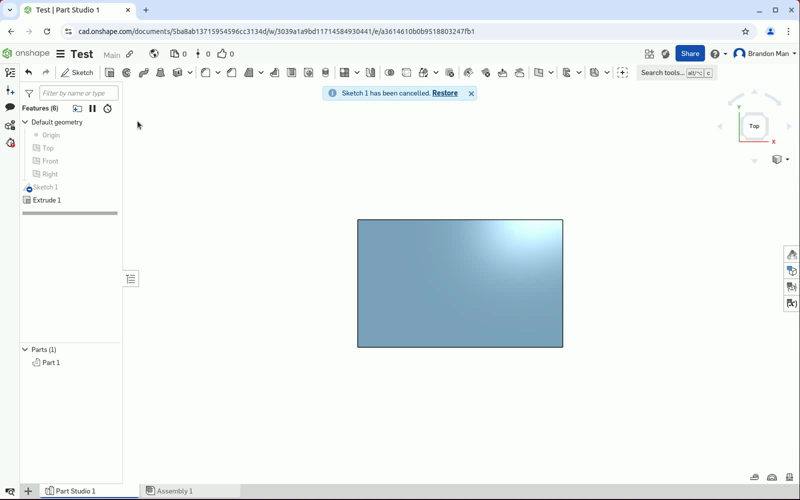
key(shift+h)
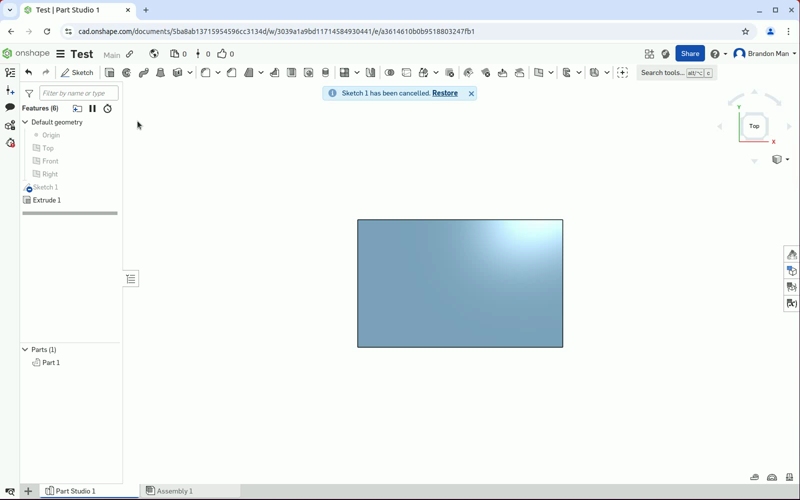
mouse_move(73, 189)
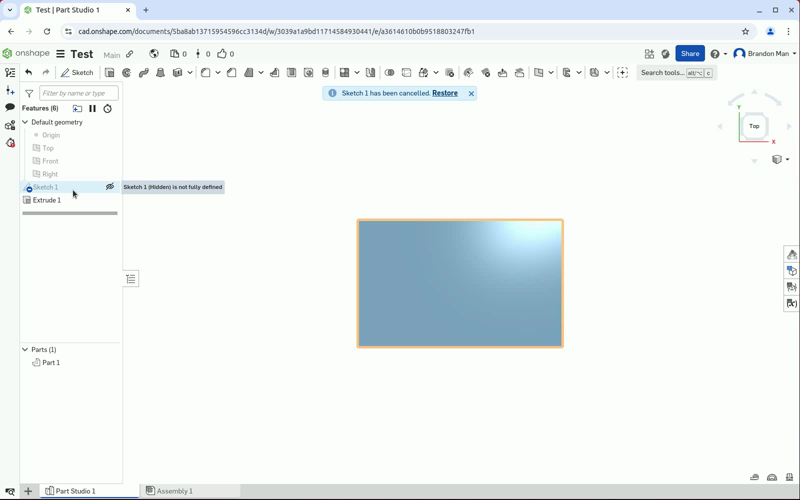
click(73, 189)
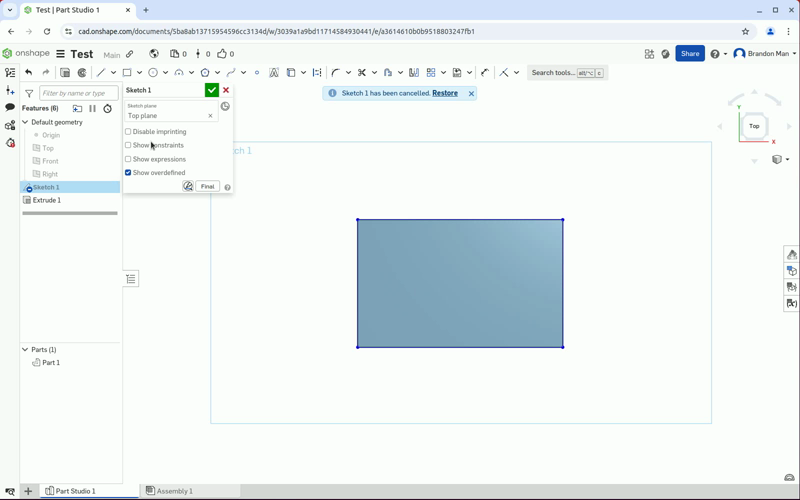
mouse_move(229, 92)
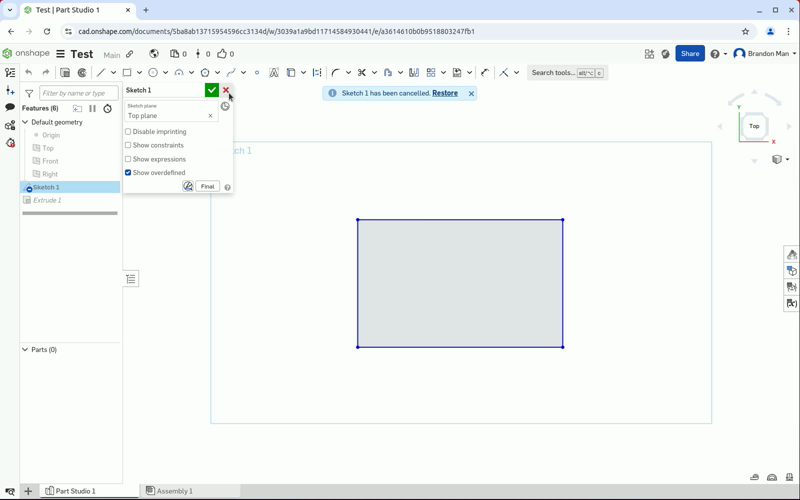
click(229, 92)
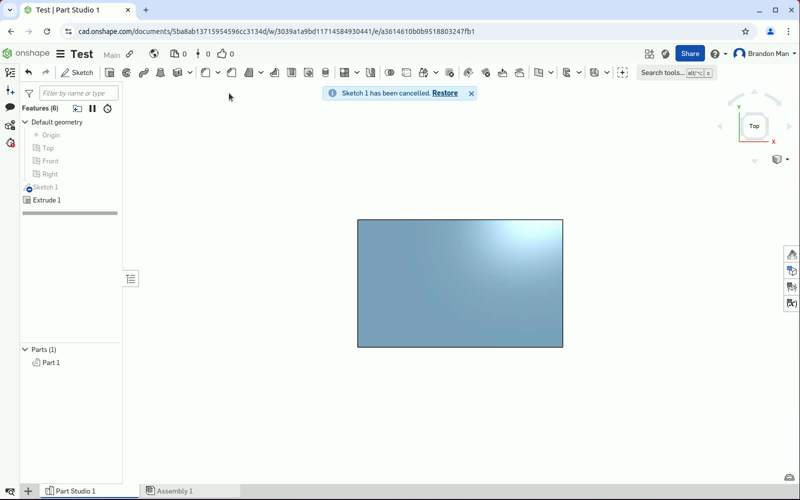
mouse_move(541, 75)
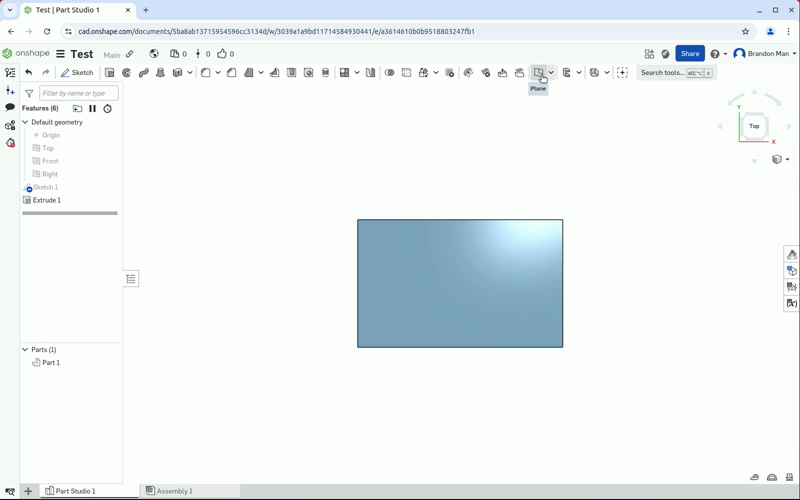
click(541, 75)
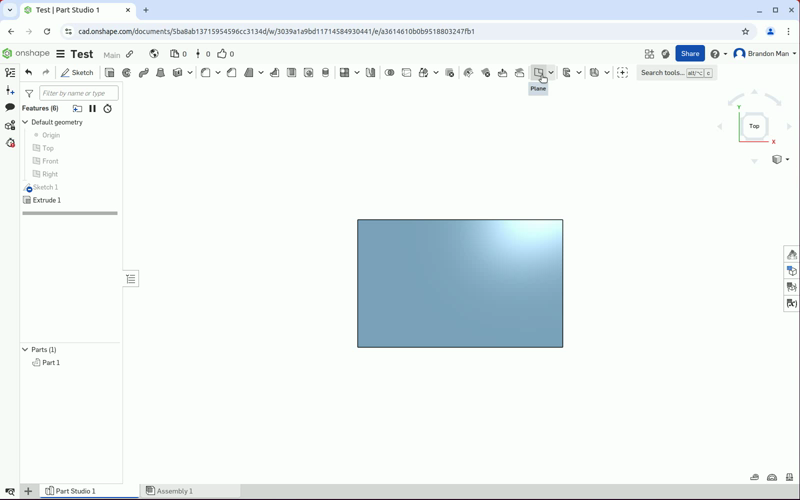
mouse_move(73, 150)
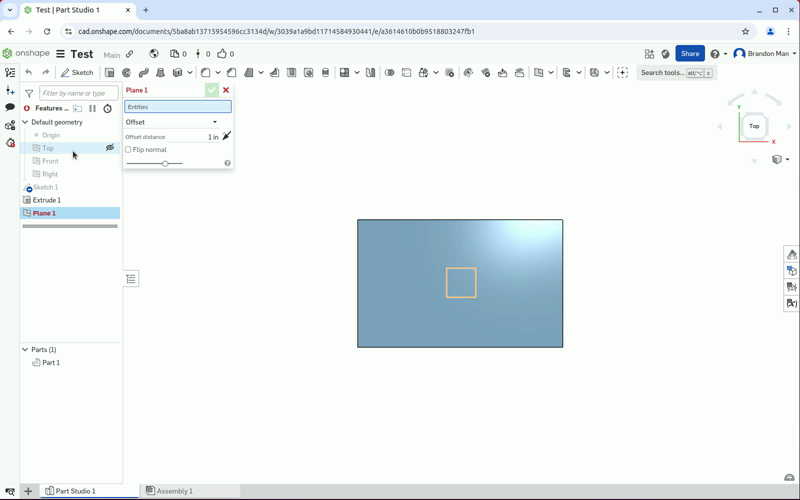
click(73, 150)
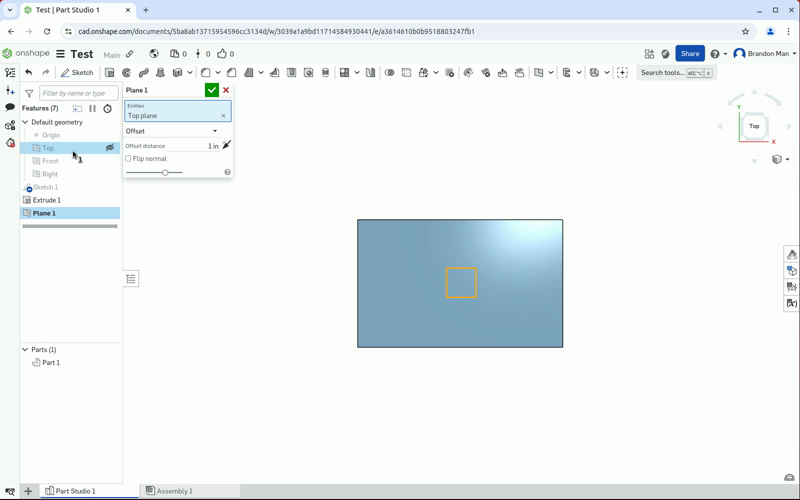
key(tab, 2)
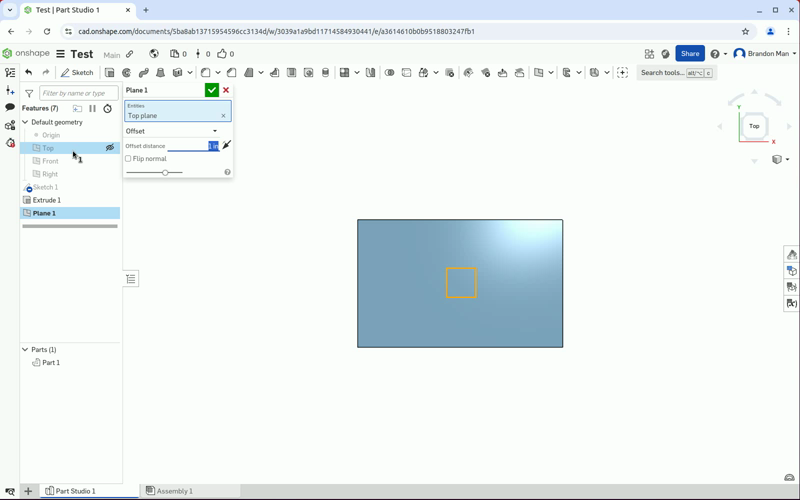
text(14.913)
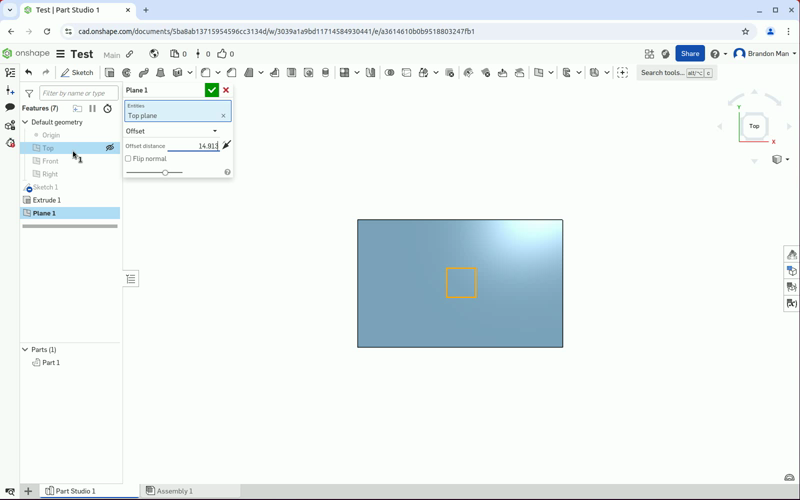
key(enter, 2)
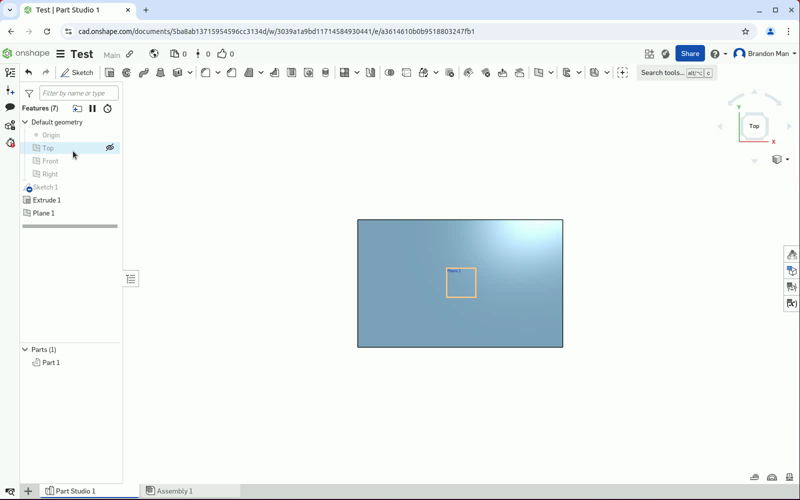
key(shift+s)
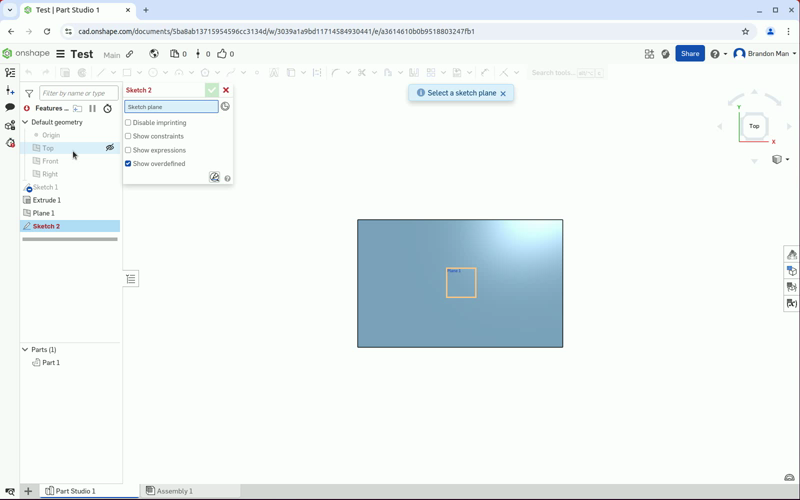
mouse_move(73, 215)
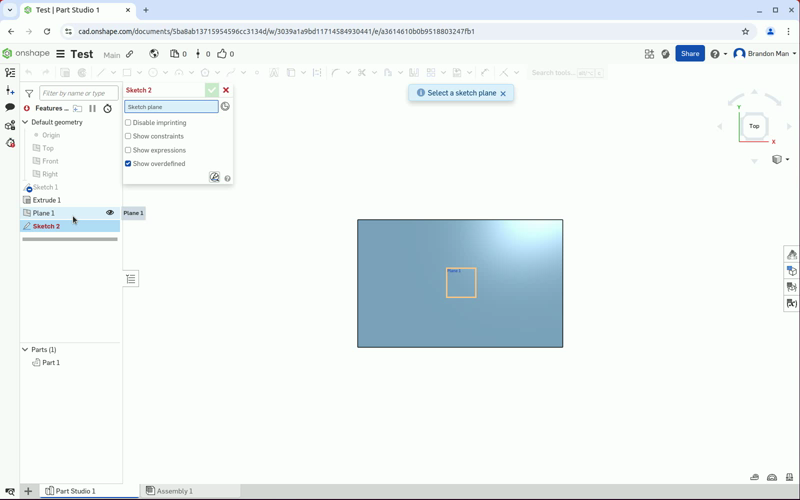
click(73, 215)
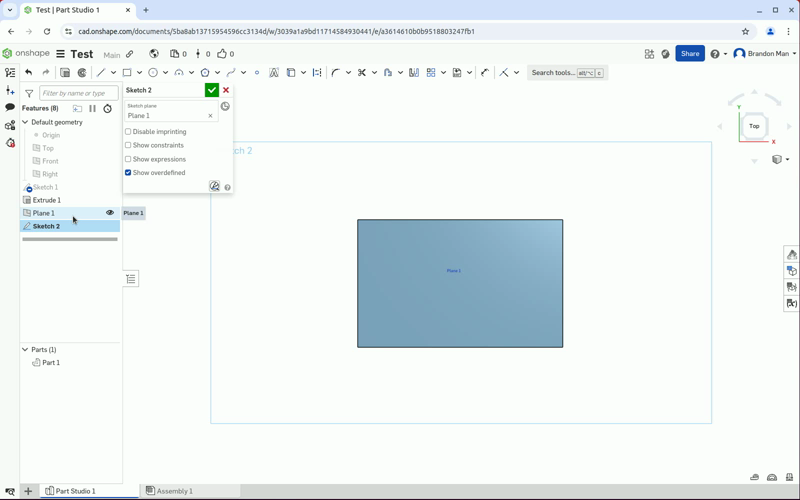
mouse_move(73, 352)
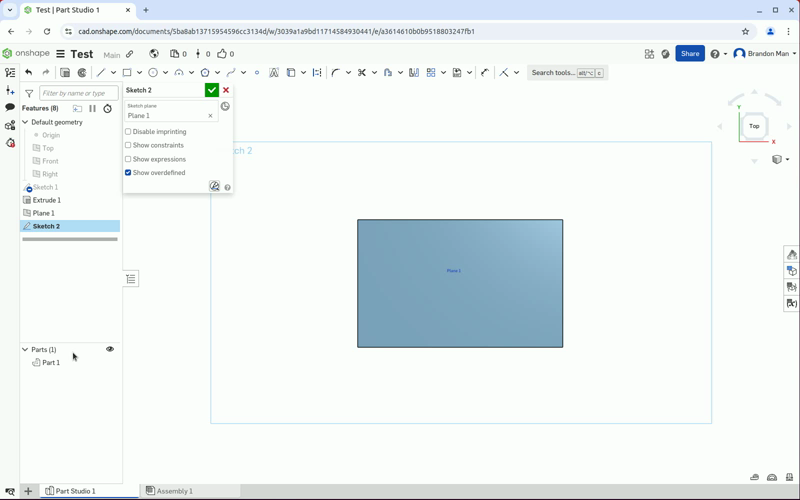
key(y)
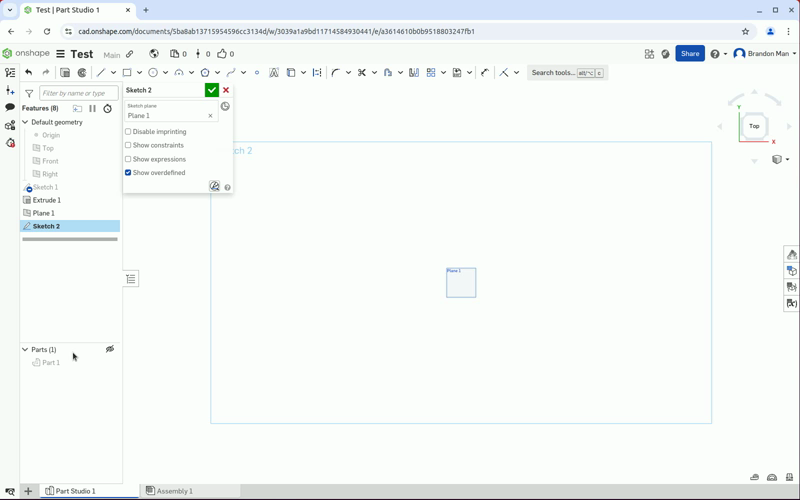
key(c)
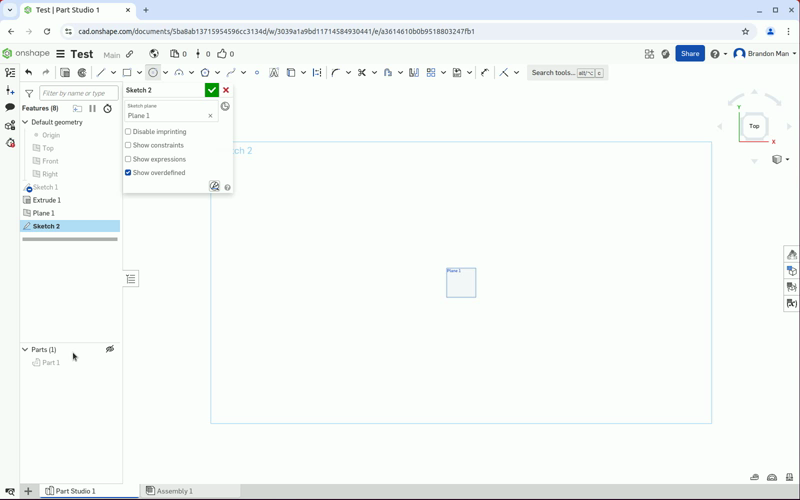
key_down(shift)
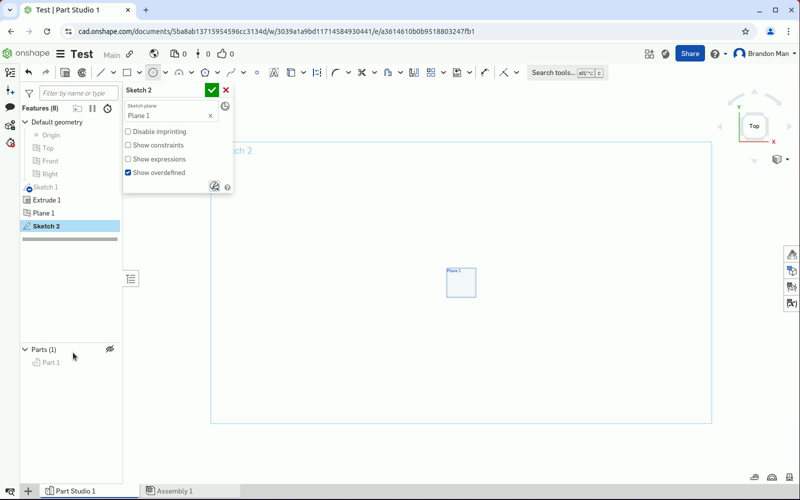
mouse_move(461, 282)
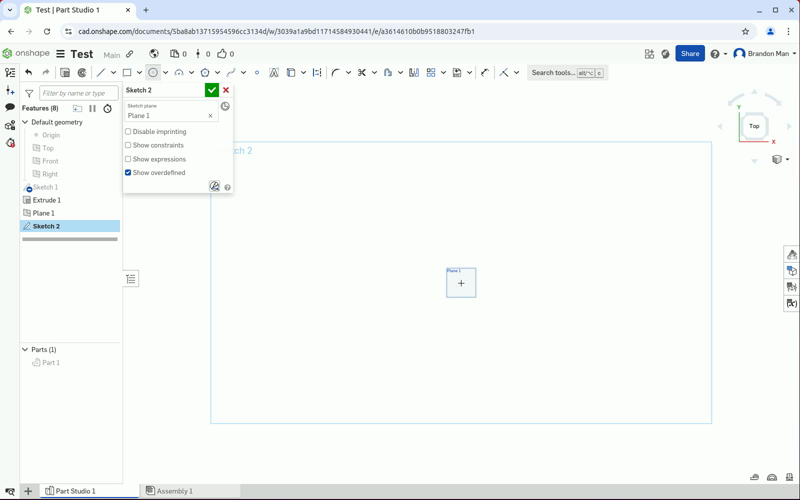
click(461, 282)
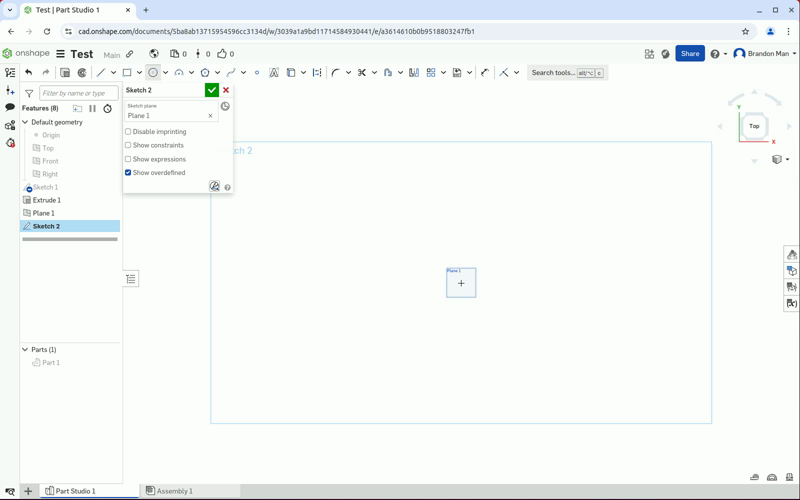
key_up(shift)
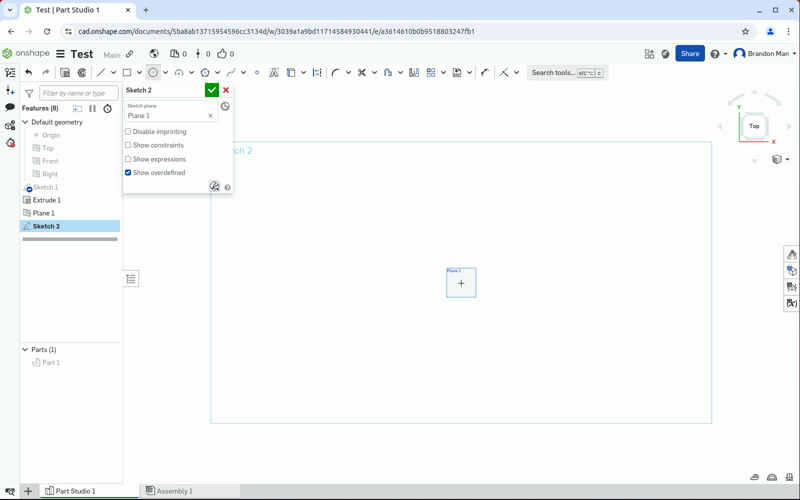
mouse_move(482, 282)
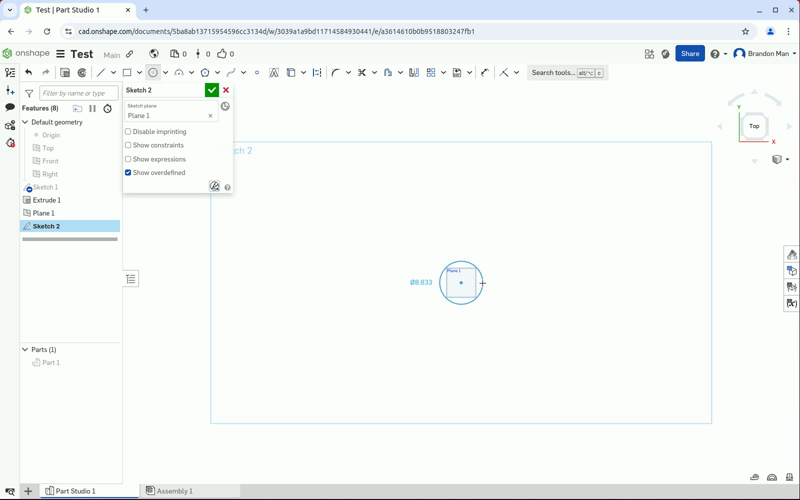
click(482, 282)
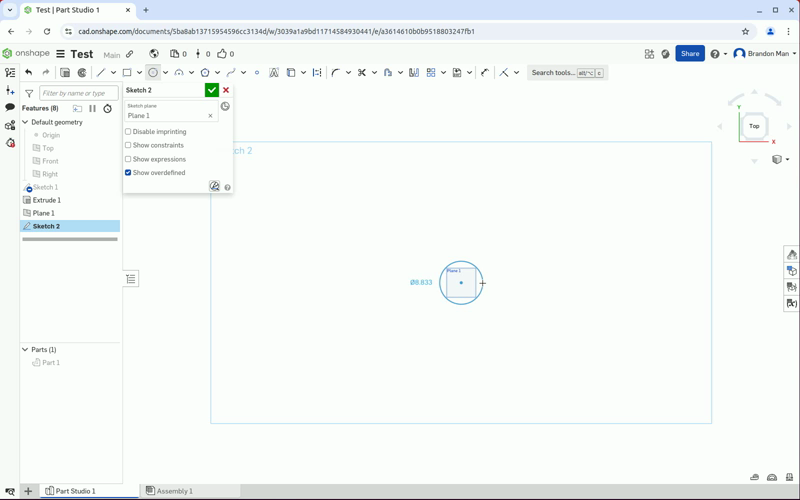
key(esc)
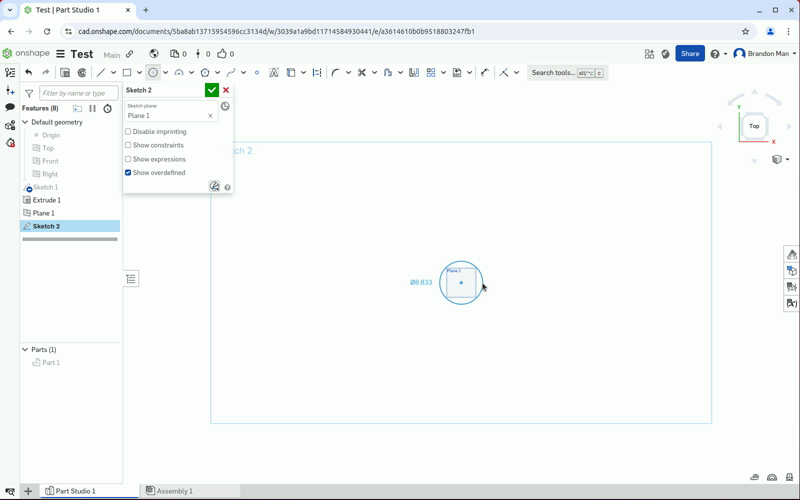
mouse_move(467, 292)
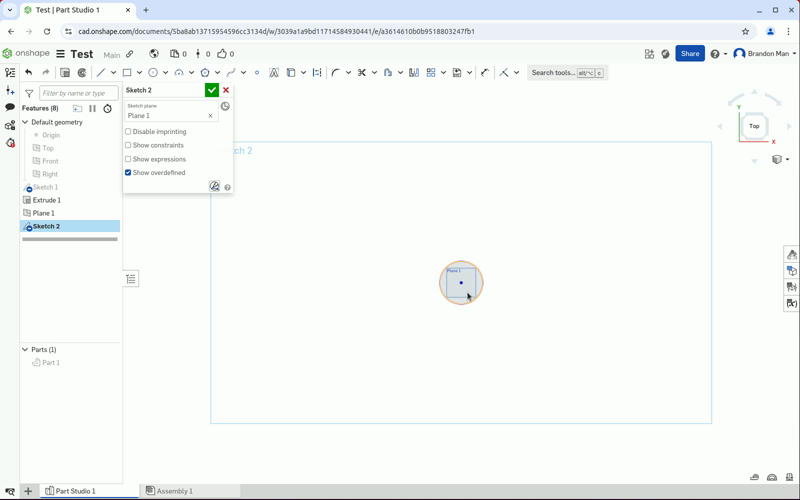
scroll(6)
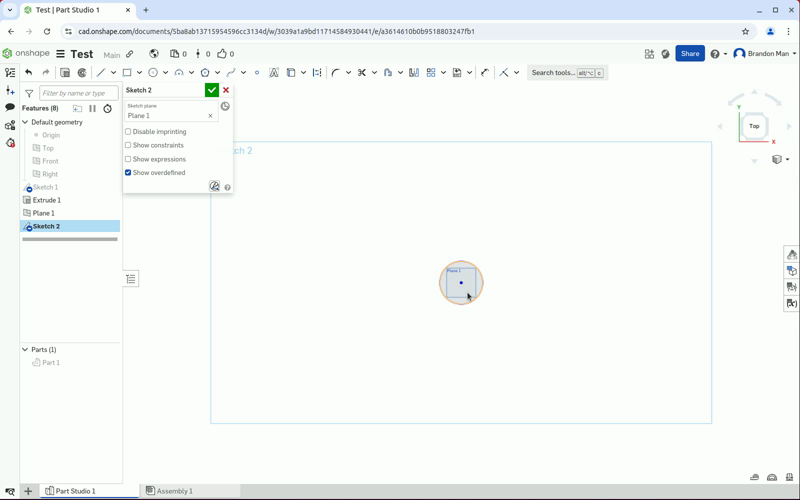
scroll(6)
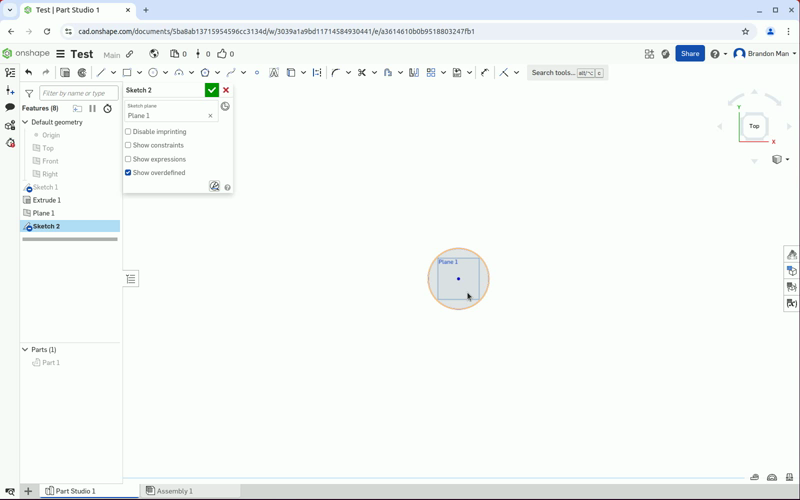
scroll(6)
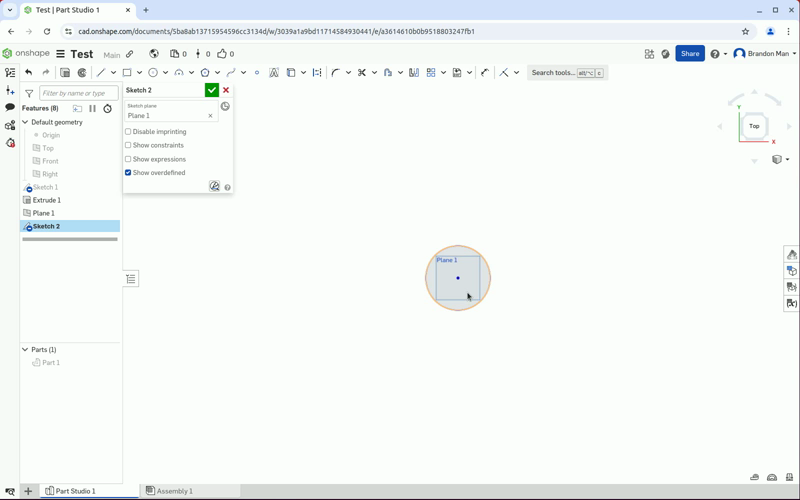
scroll(6)
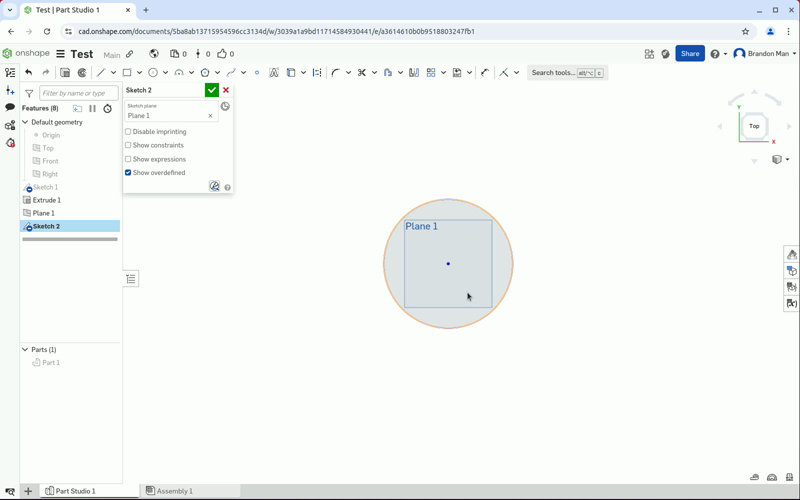
scroll(6)
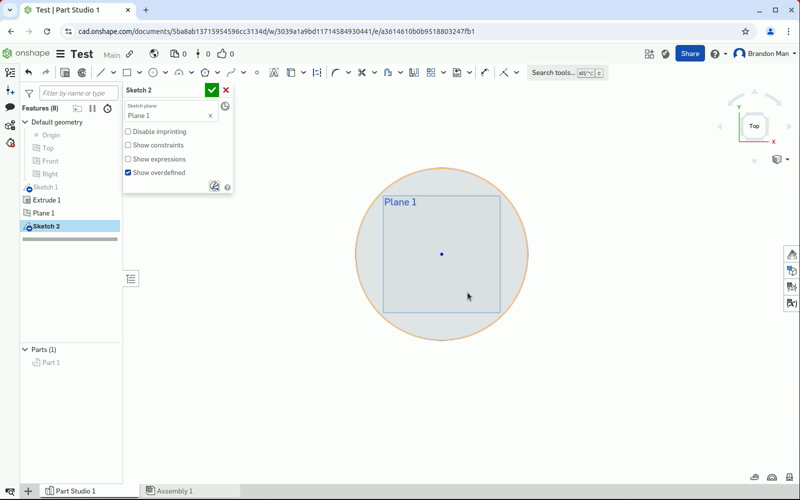
scroll(6)
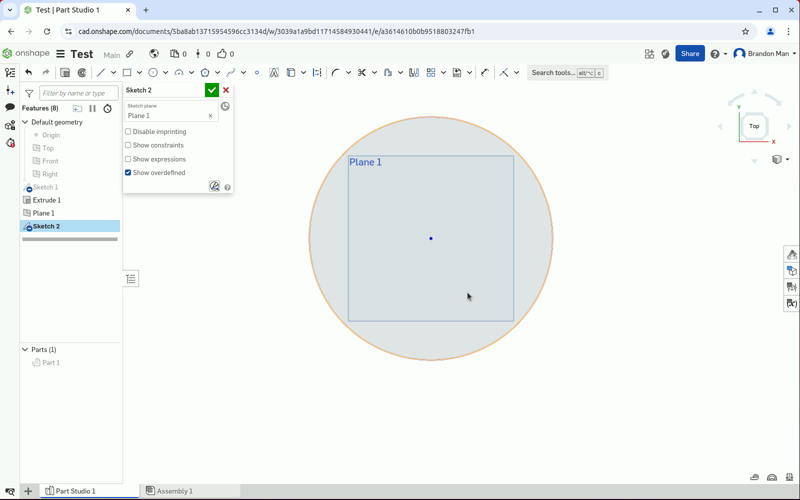
scroll(6)
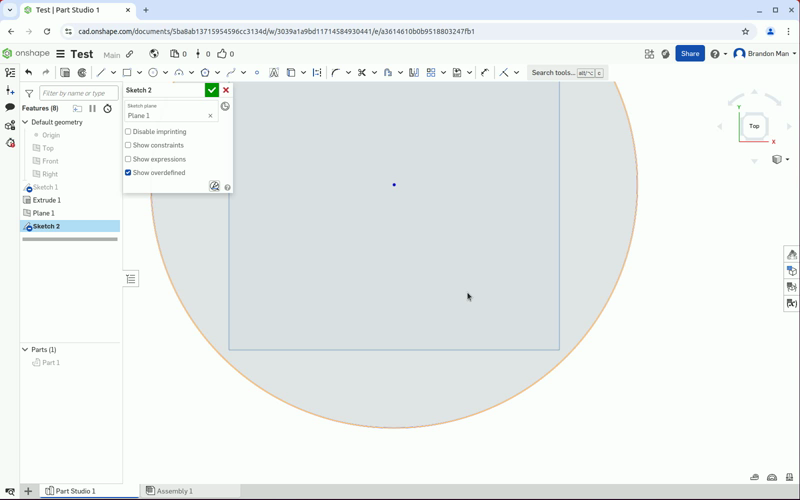
click(467, 292)
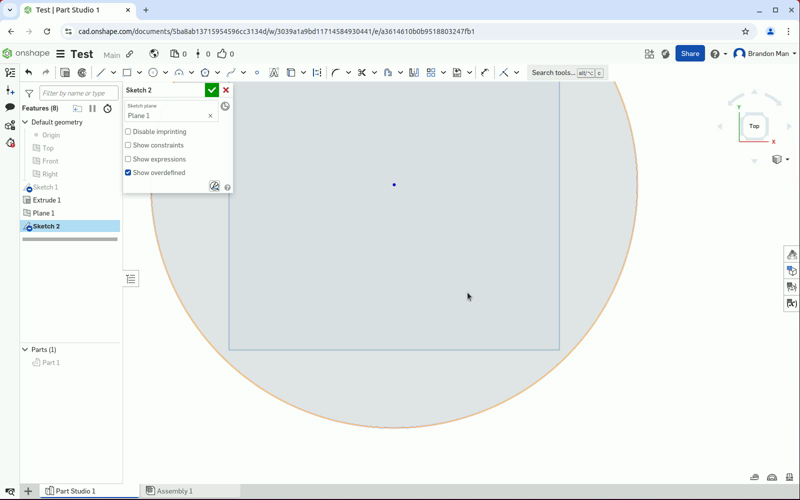
scroll(-6)
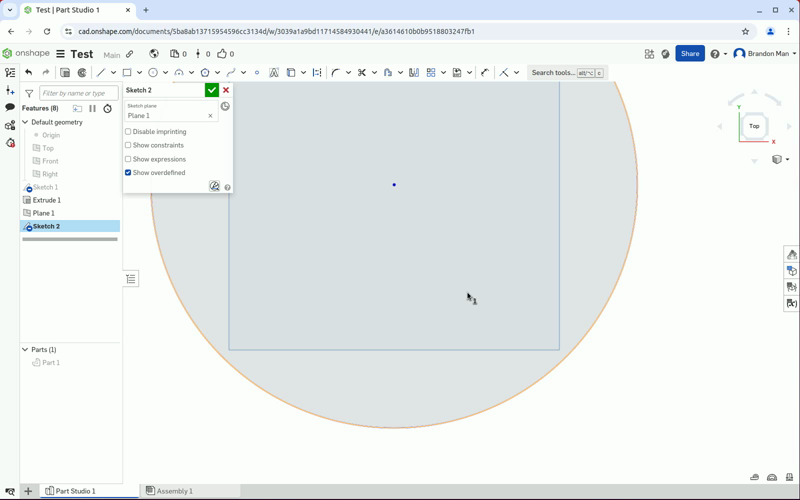
scroll(-6)
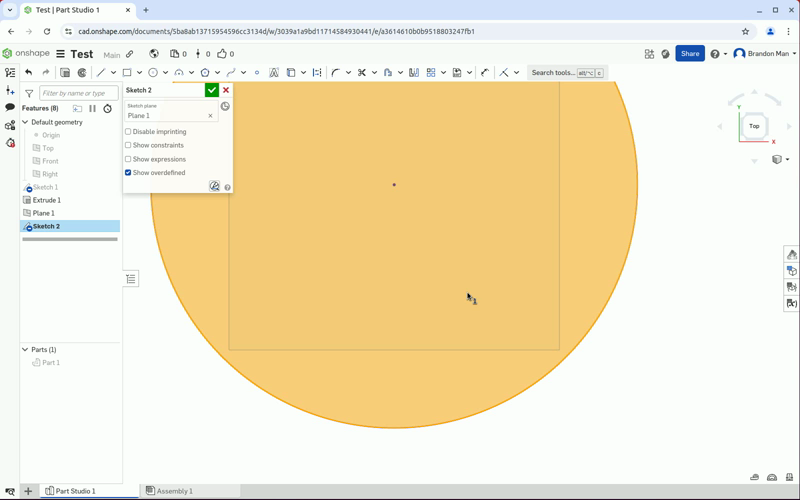
scroll(-6)
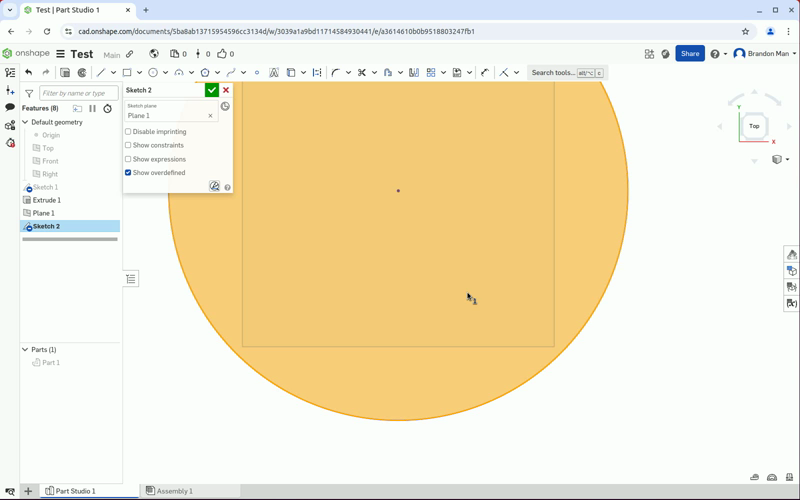
scroll(-6)
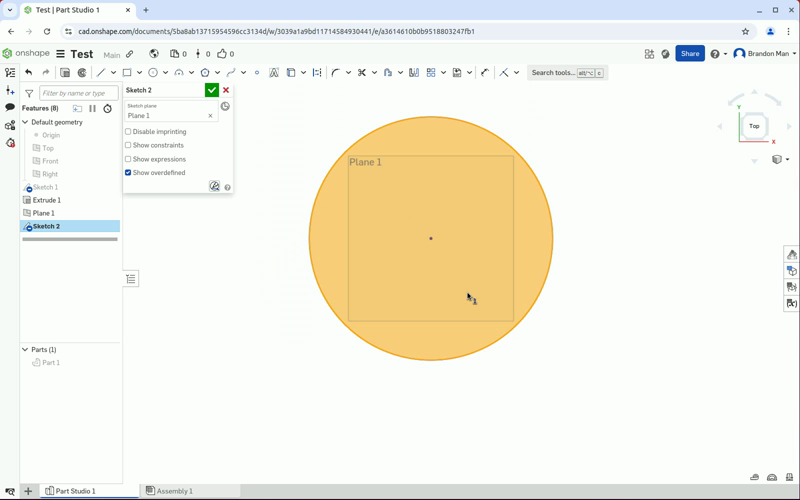
scroll(-6)
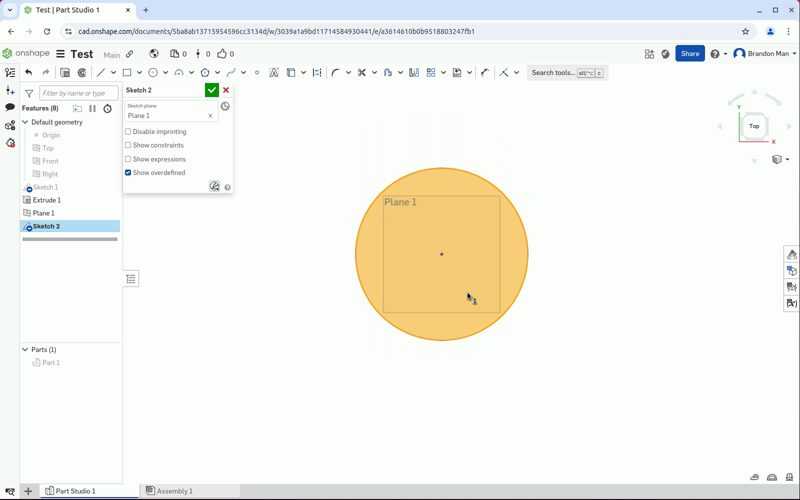
scroll(-6)
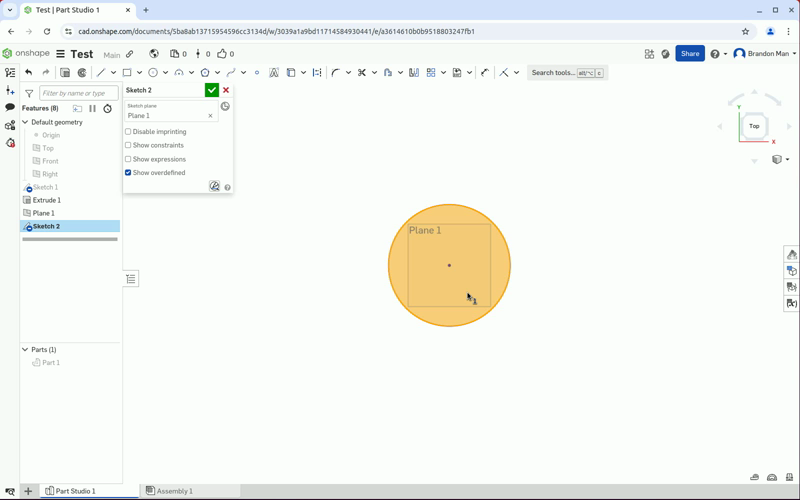
scroll(-6)
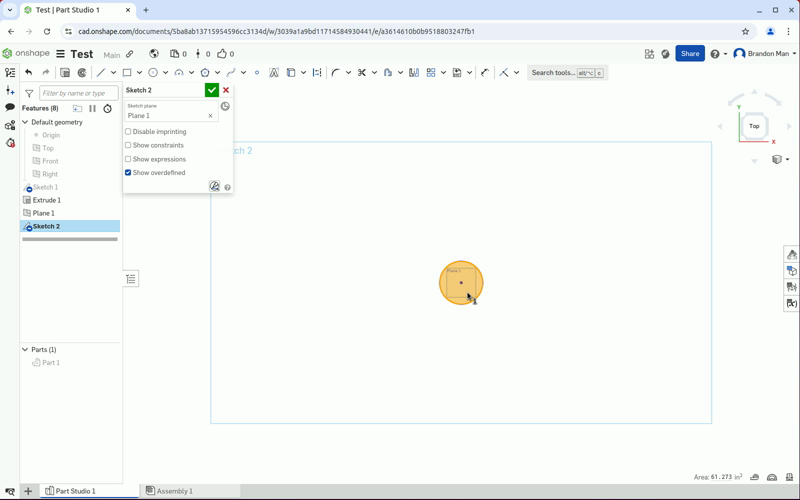
mouse_move(73, 352)
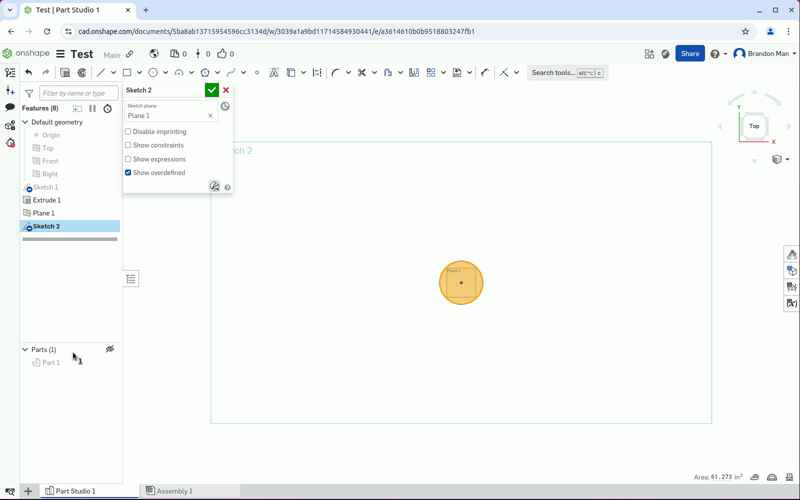
key(shift+y)
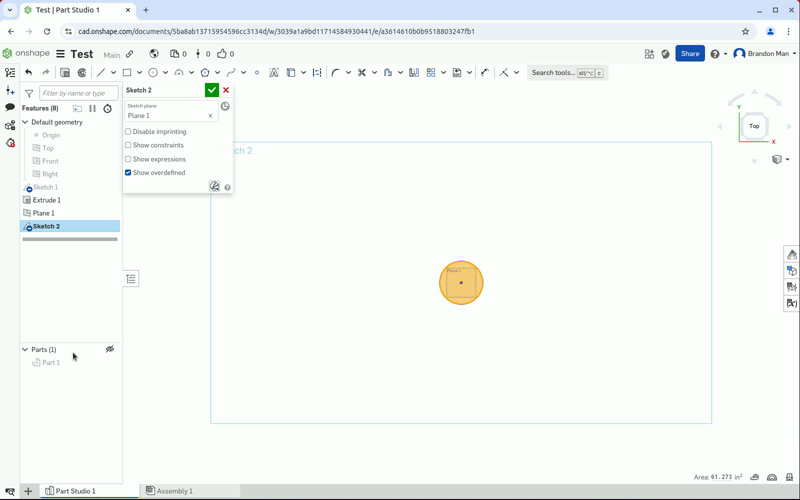
key(shift+e)
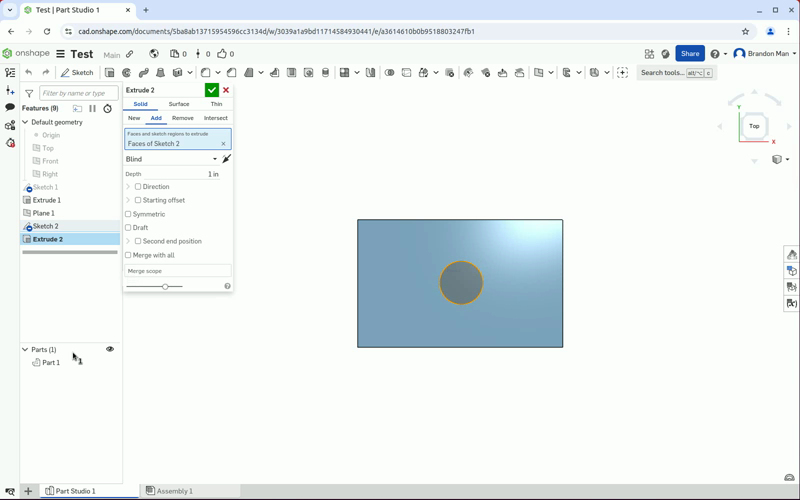
mouse_move(143, 106)
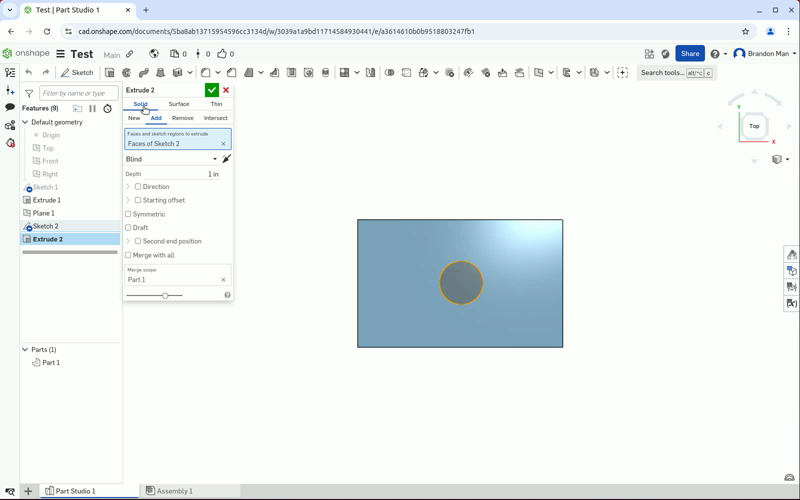
click(143, 106)
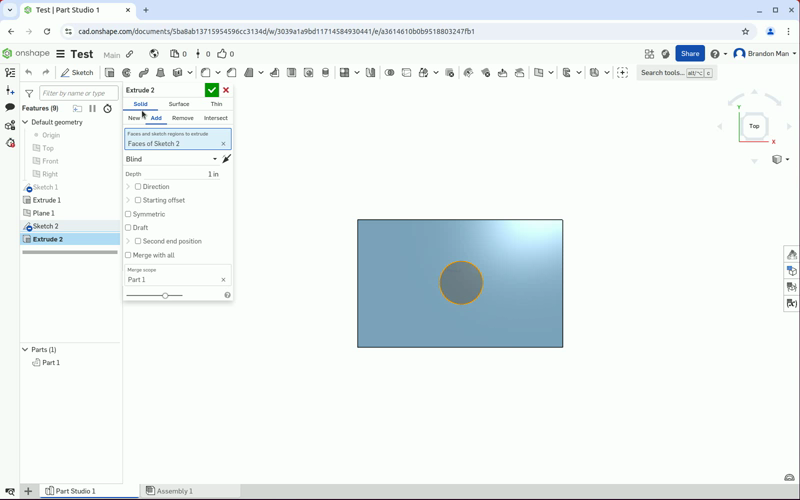
mouse_move(137, 120)
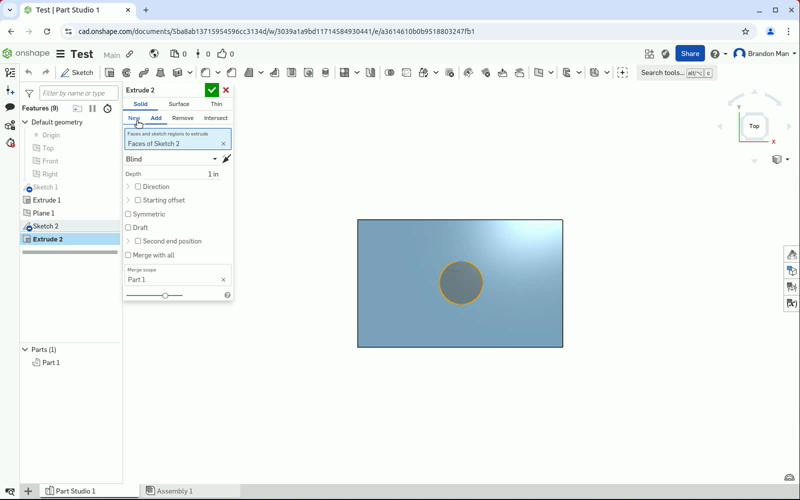
click(137, 120)
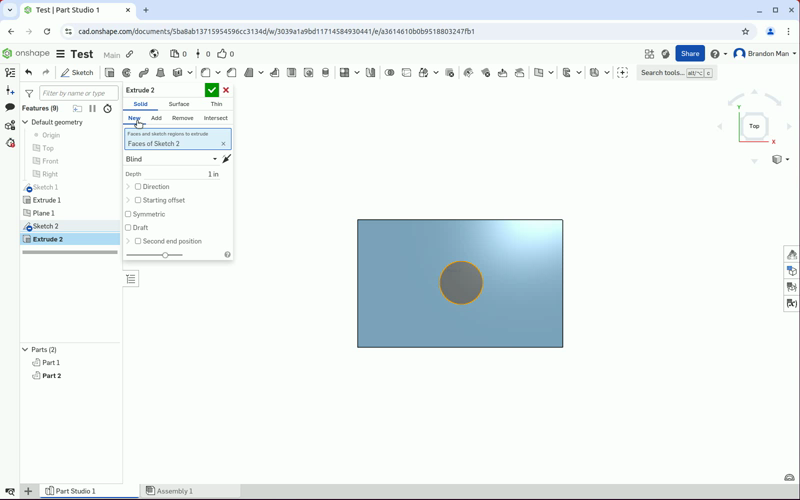
key(tab, 4)
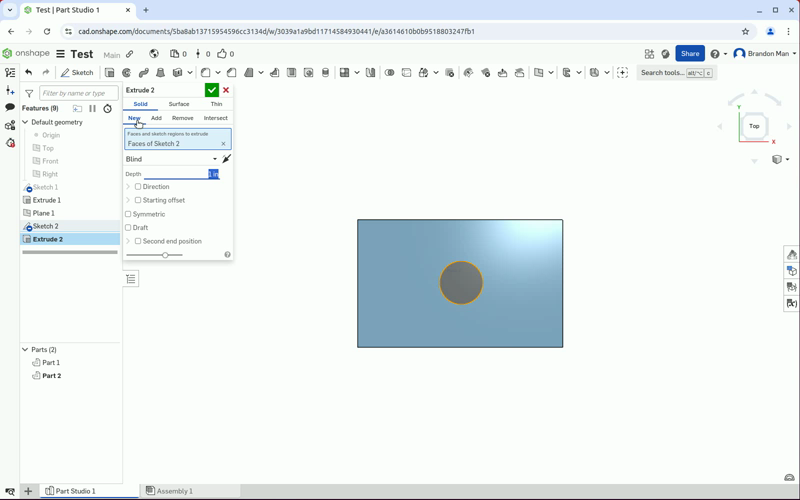
text(8.906)
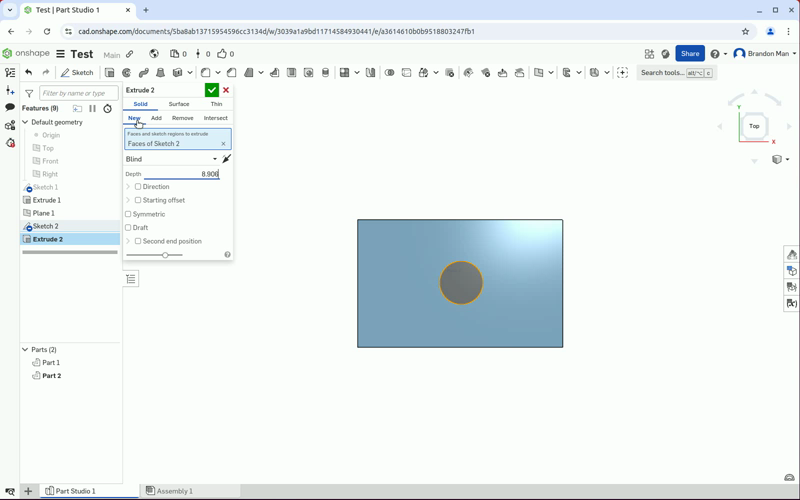
key(enter)
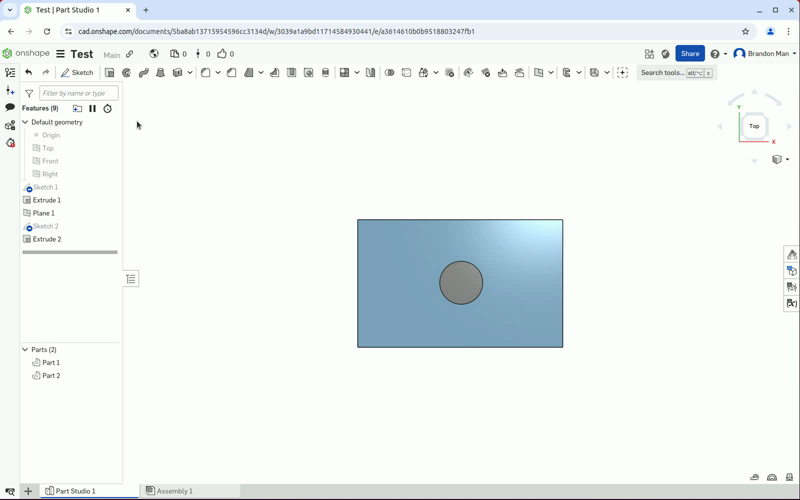
key(shift+h)
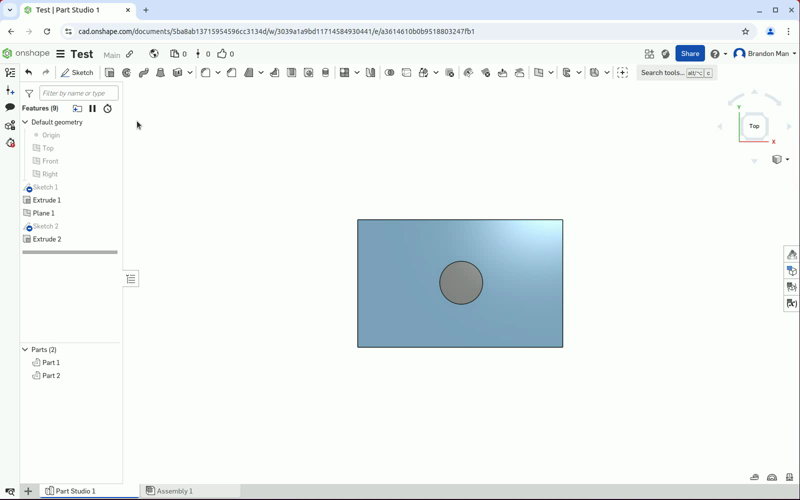
key(shift+h)
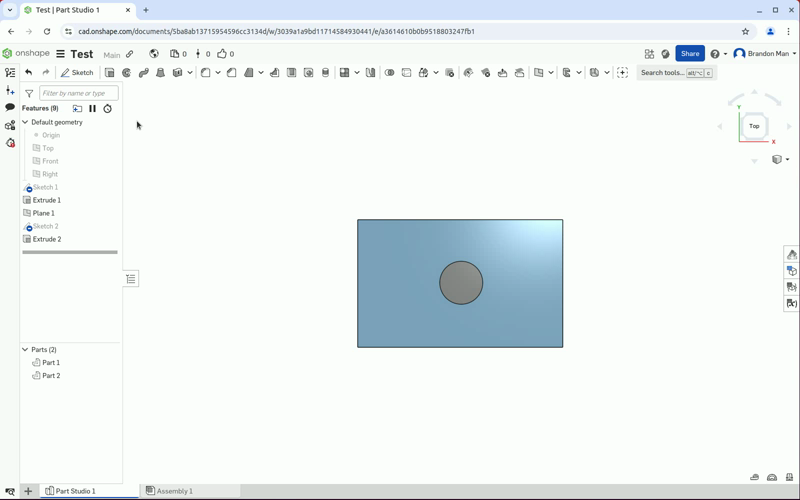
mouse_move(73, 189)
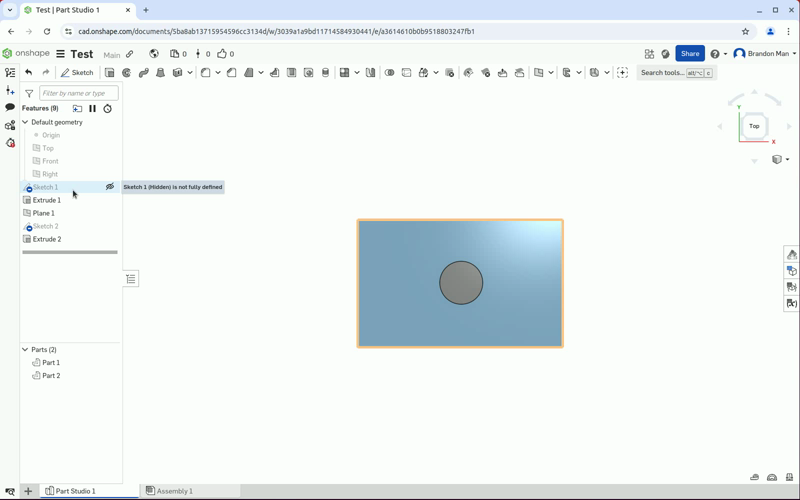
click(73, 189)
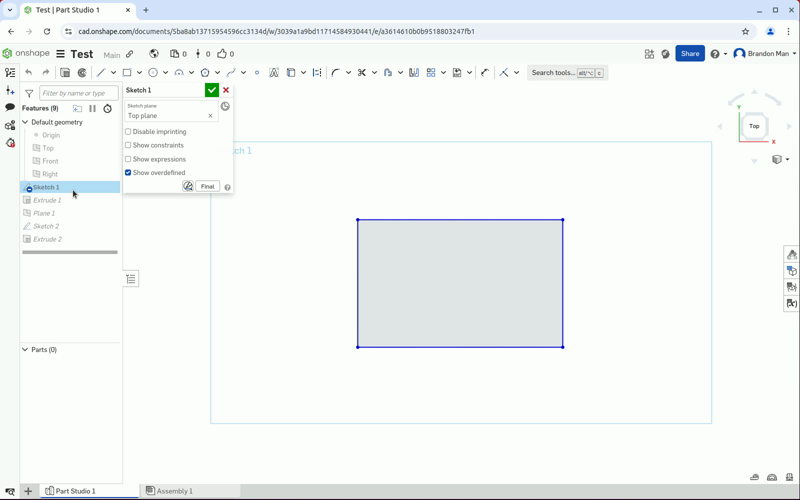
mouse_move(229, 92)
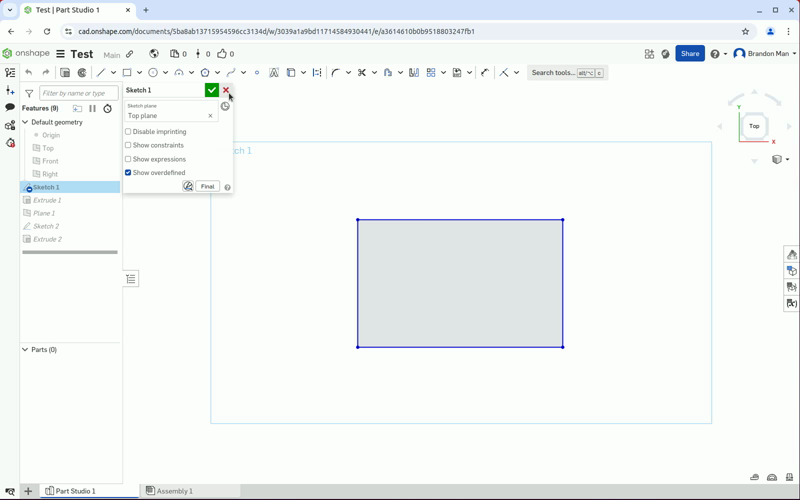
click(229, 92)
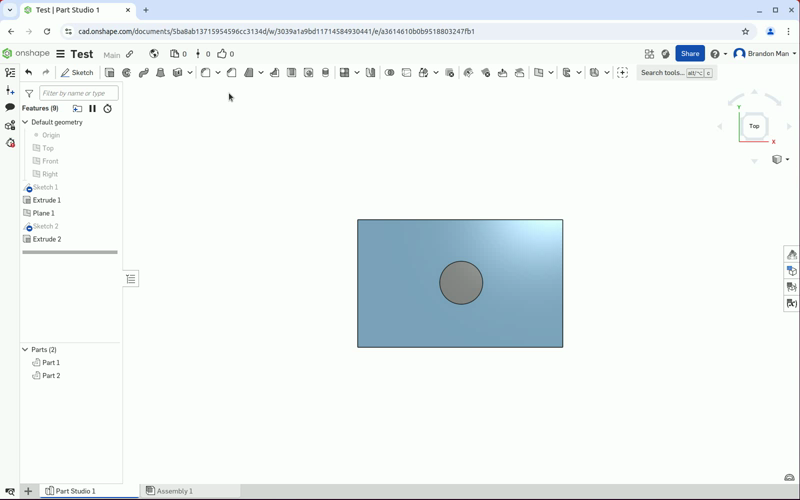
mouse_move(73, 352)
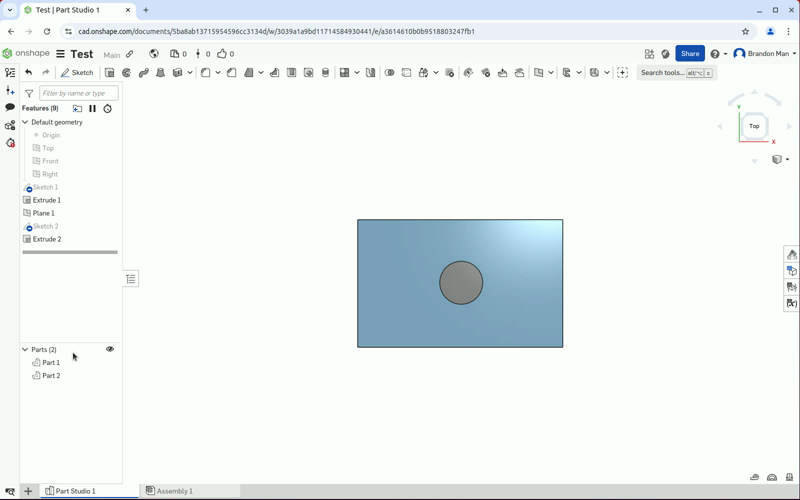
key(y)
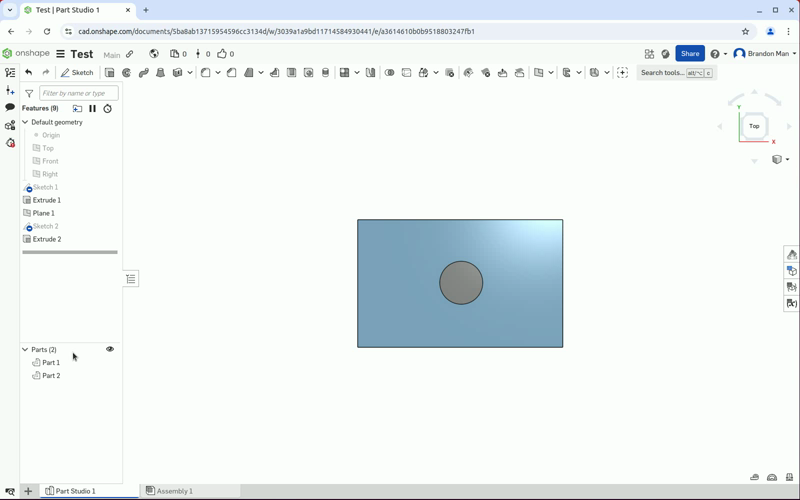
key(shift+p)
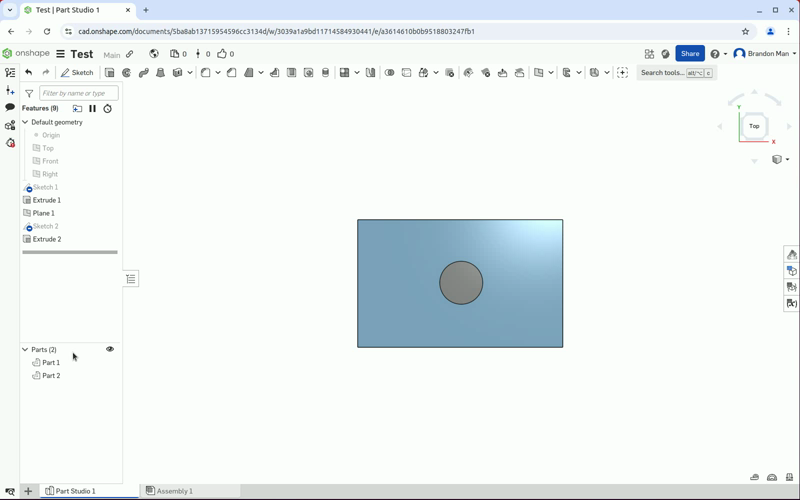
key(space)
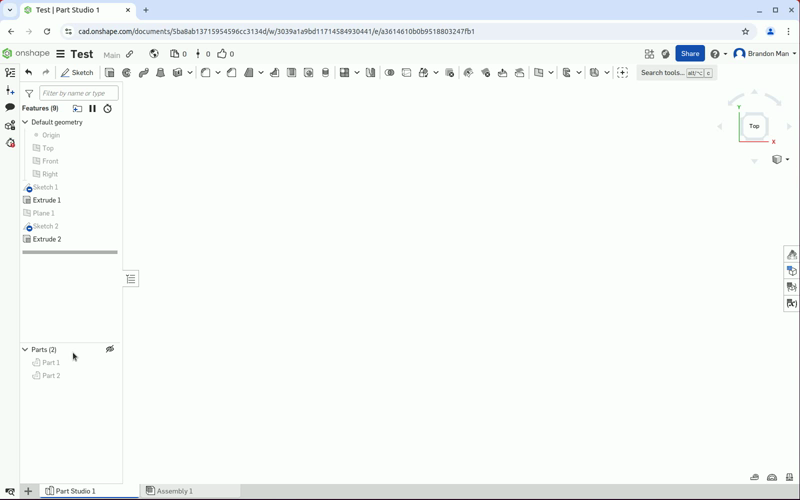
key_down(shift)
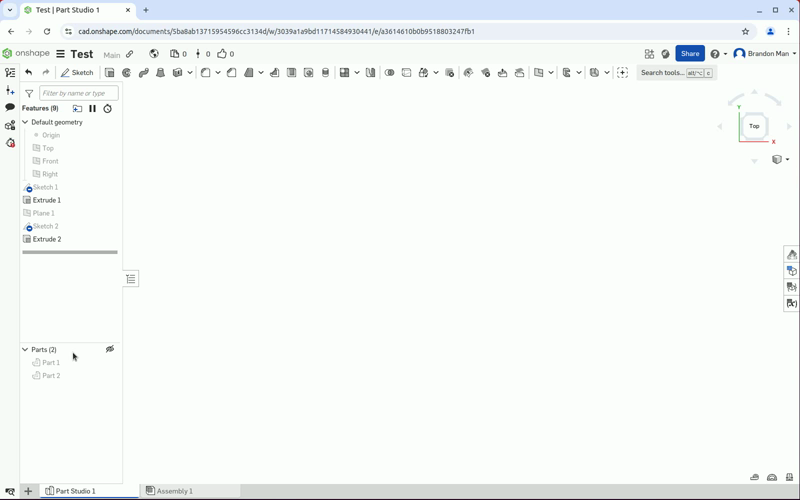
key(up)
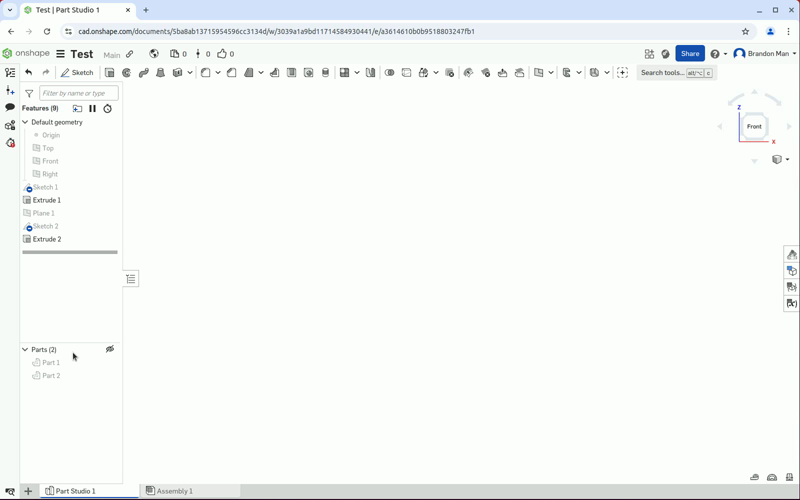
key_up(shift)
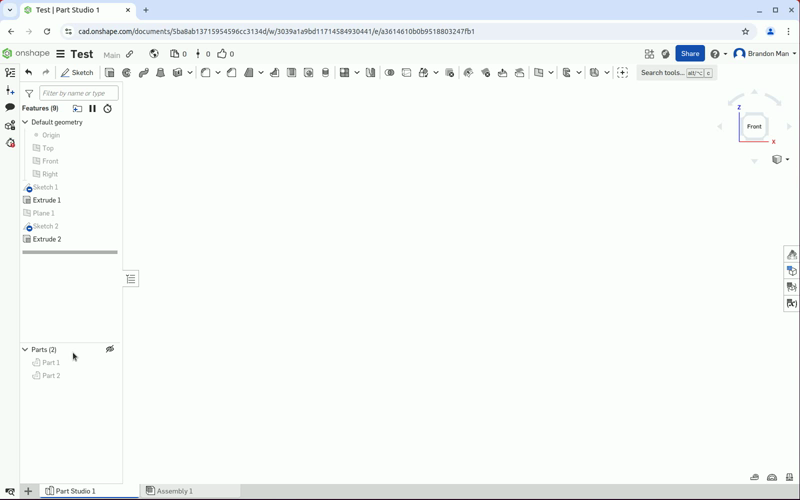
mouse_move(73, 352)
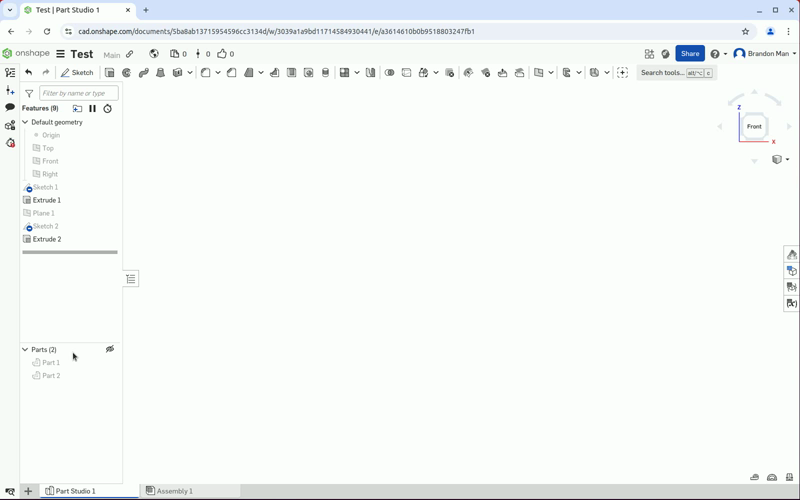
key(shift+y)
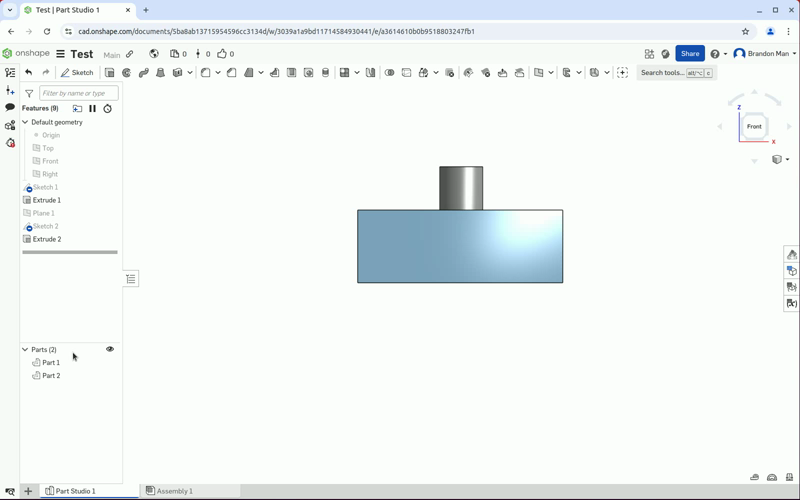
mouse_move(541, 75)
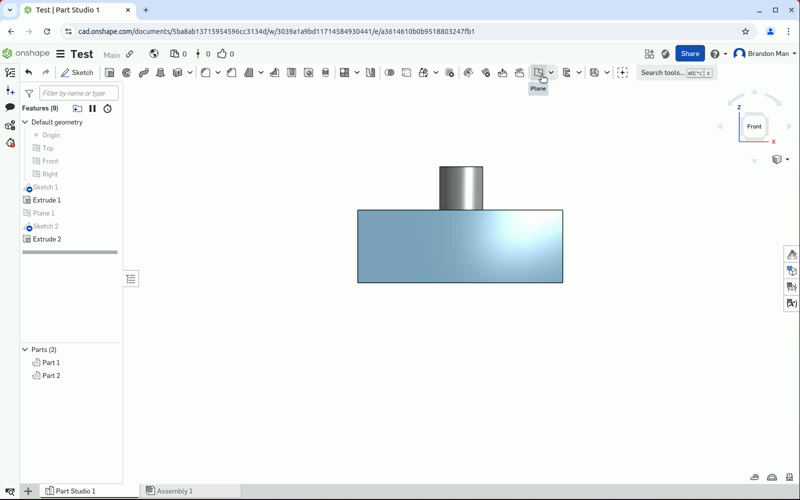
click(541, 75)
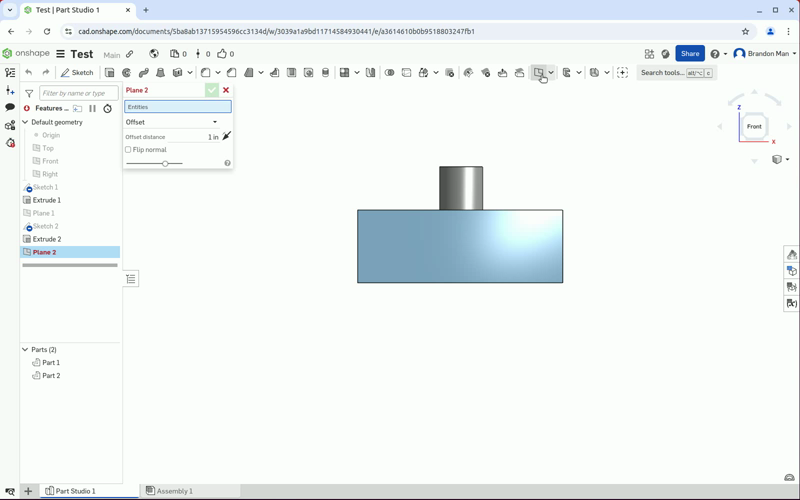
mouse_move(73, 163)
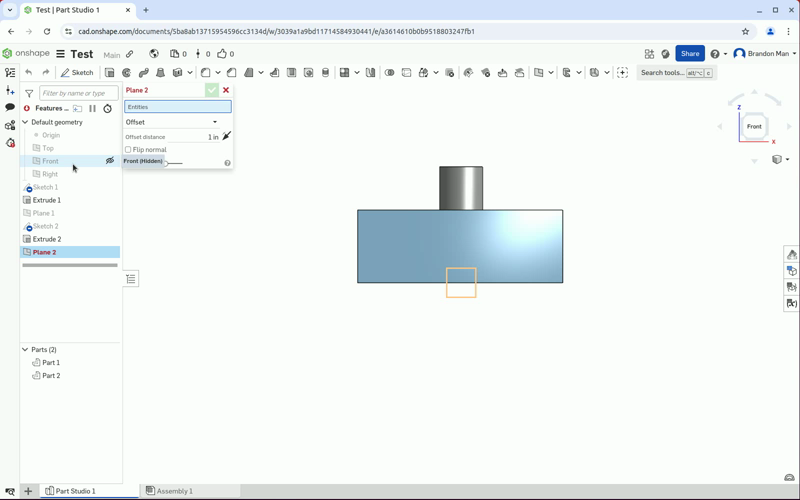
click(73, 163)
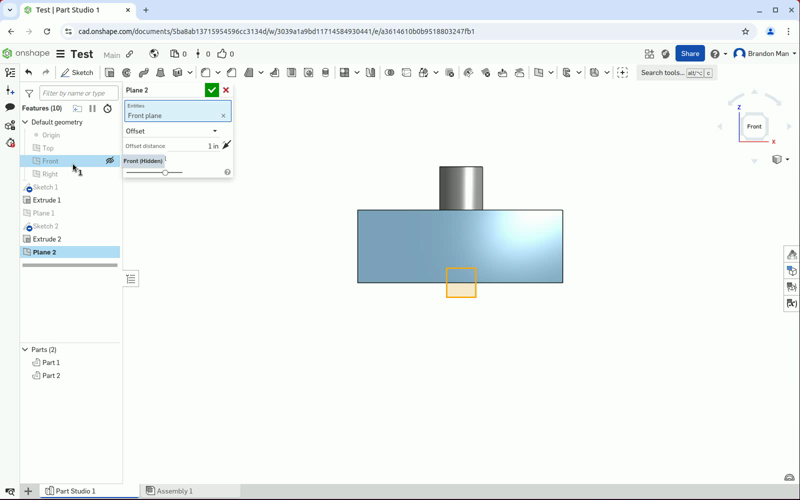
key(tab, 2)
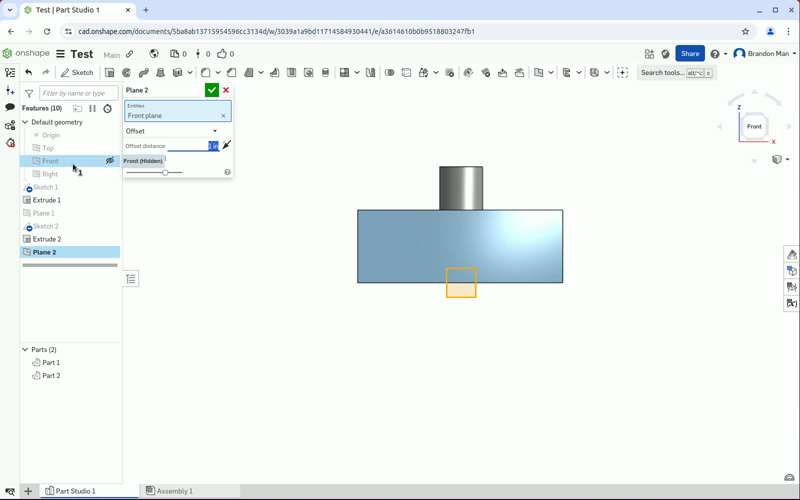
text(13.249)
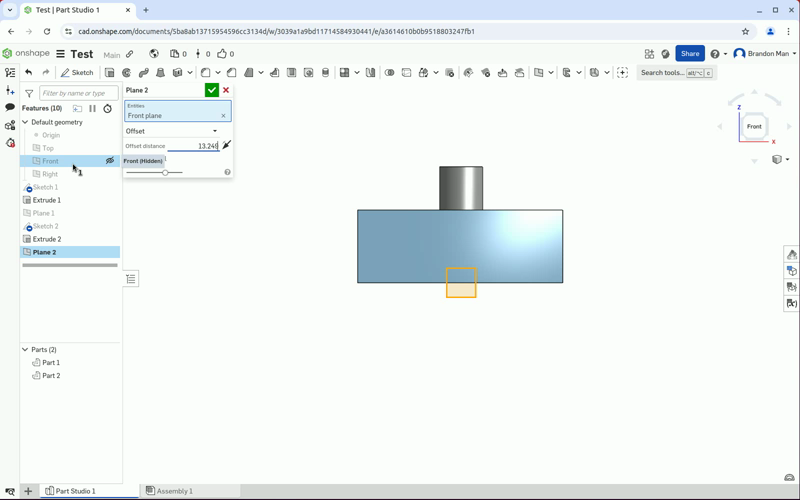
key(enter, 2)
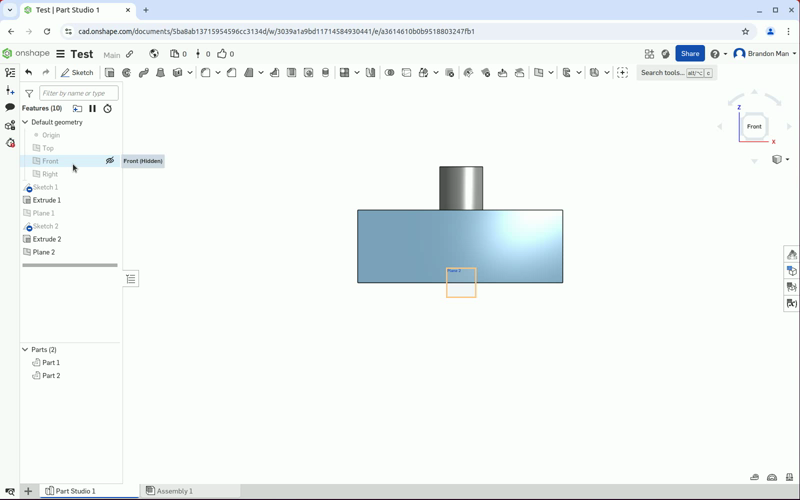
key(shift+s)
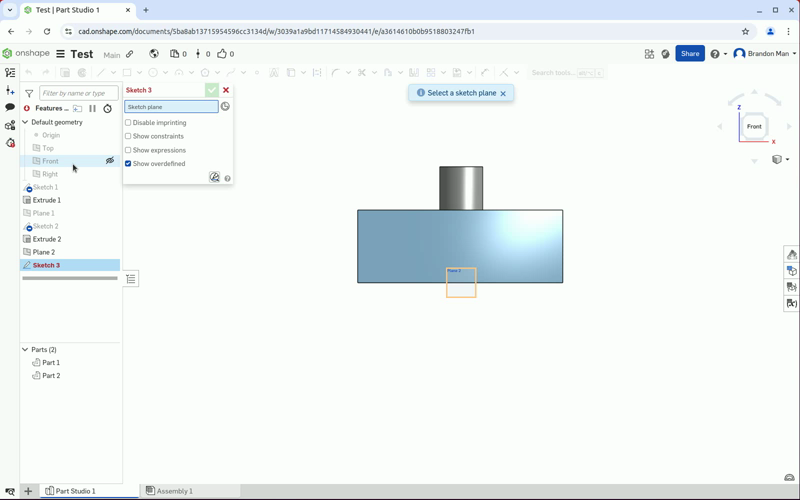
mouse_move(73, 254)
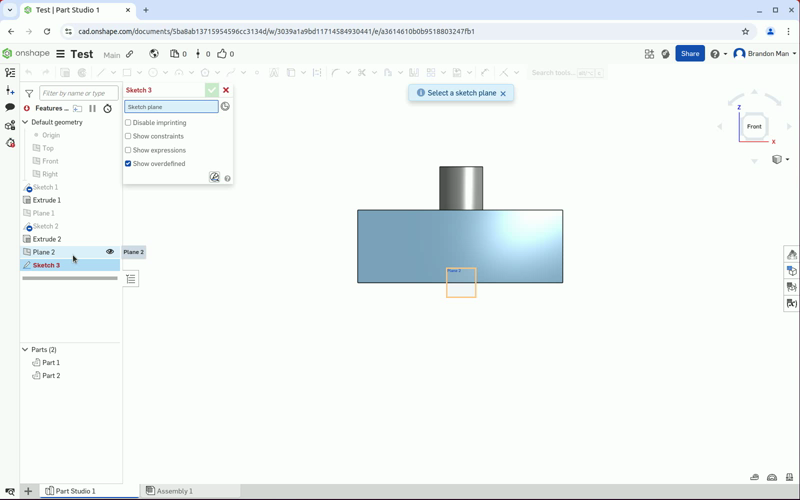
click(73, 254)
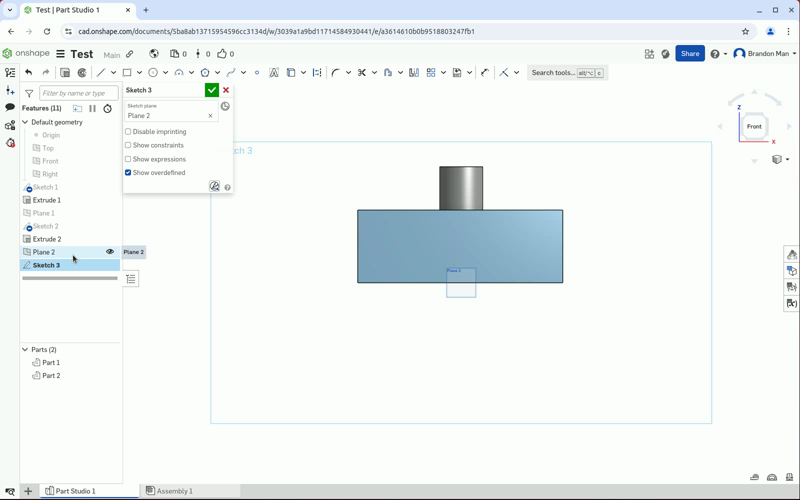
mouse_move(73, 352)
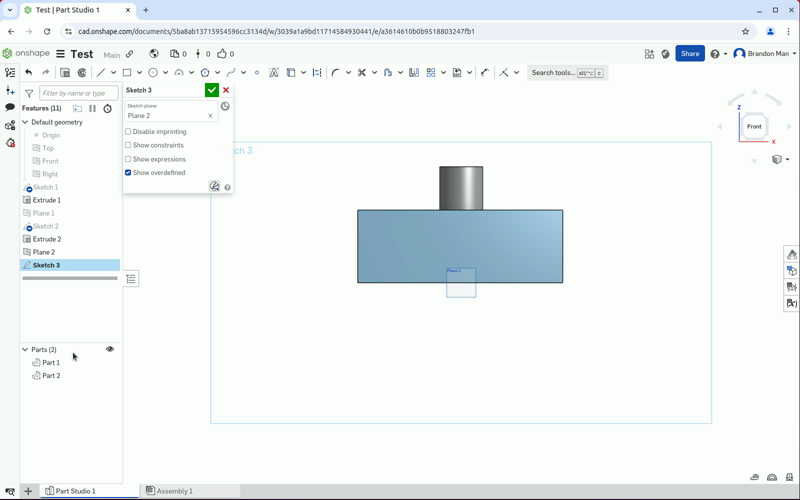
key(y)
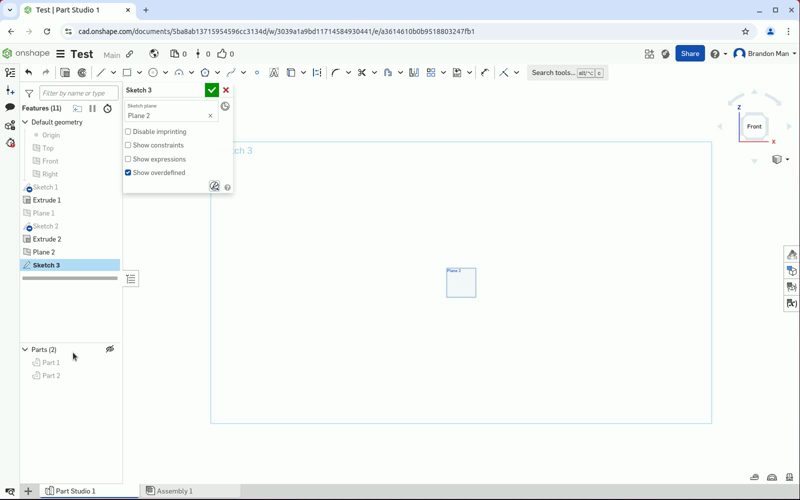
key(l)
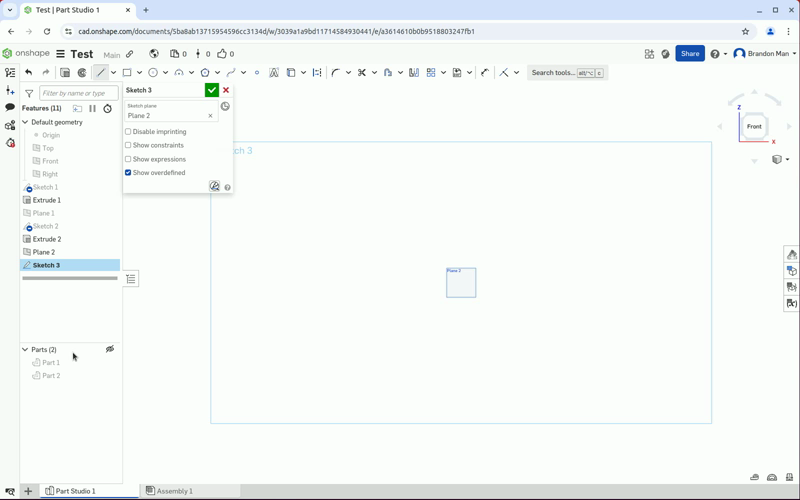
key_down(shift)
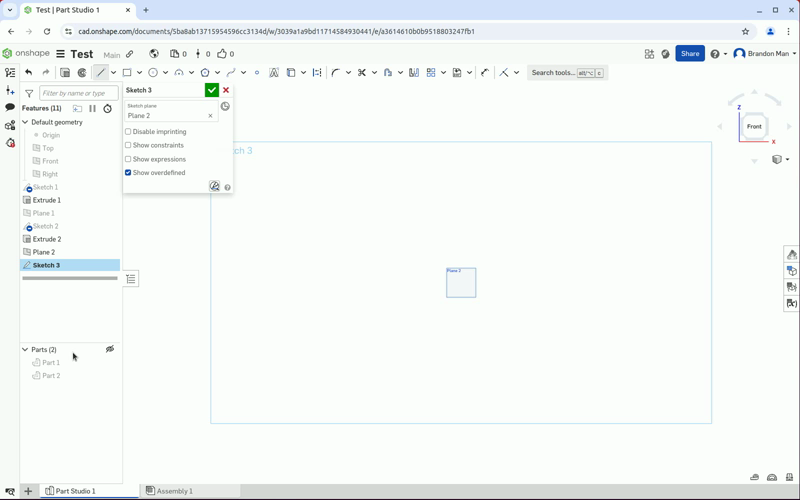
mouse_move(429, 164)
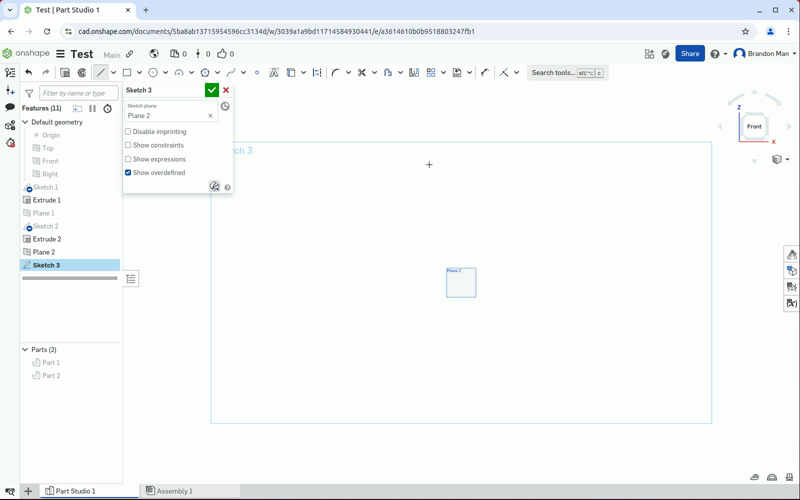
click(429, 164)
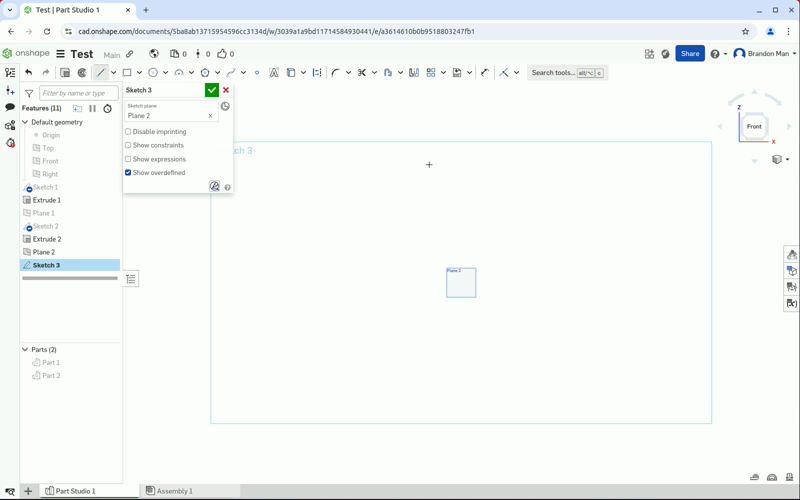
key_up(shift)
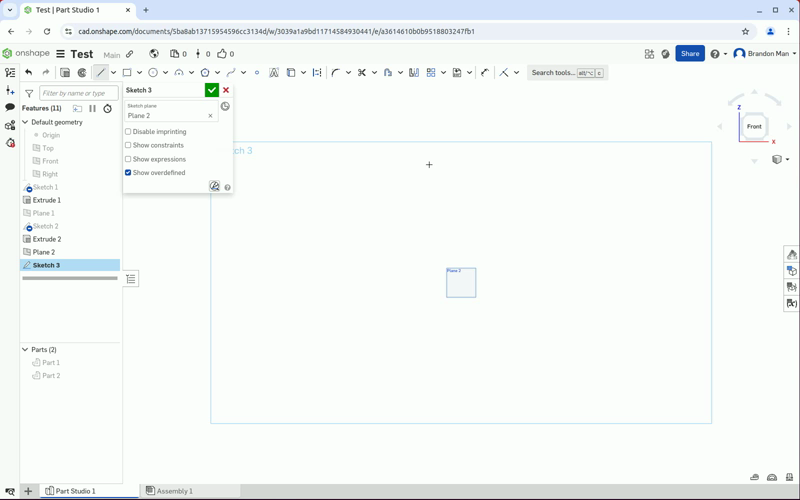
key_down(shift)
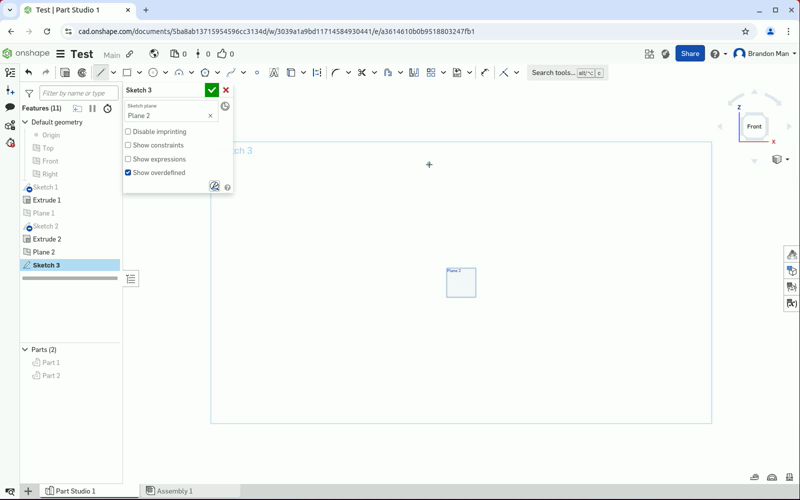
mouse_move(489, 200)
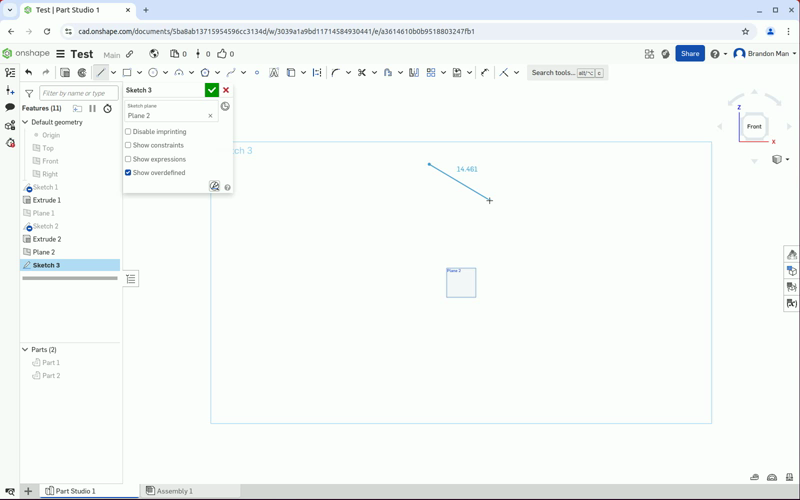
click(489, 200)
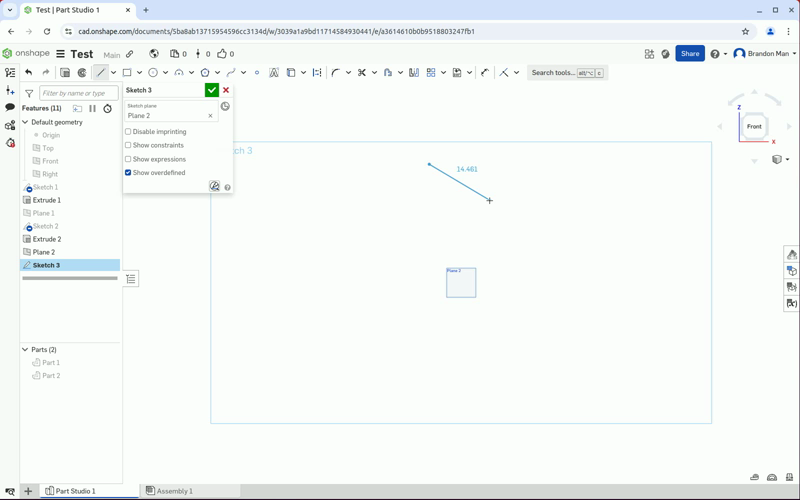
key_up(shift)
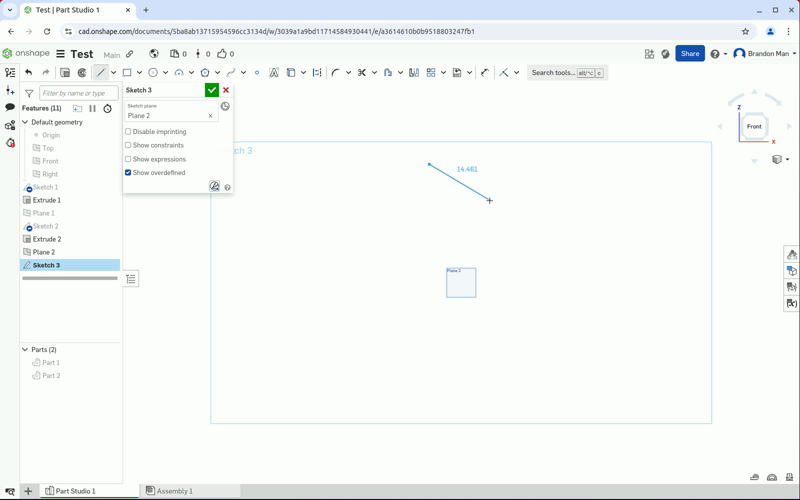
key_down(shift)
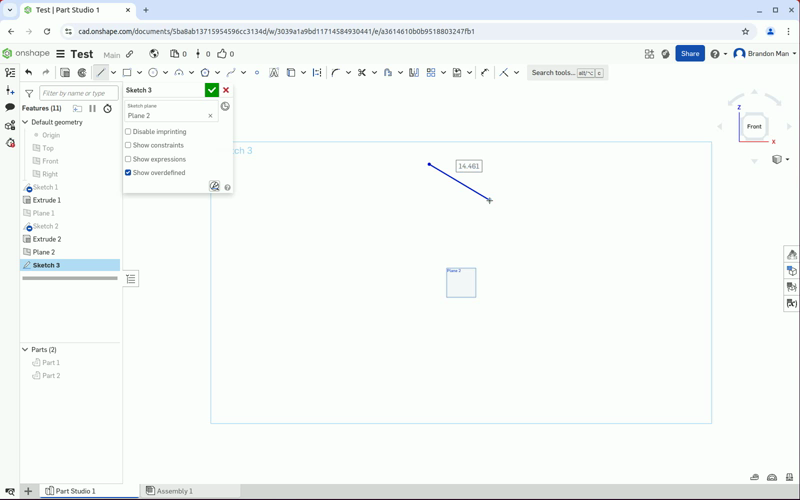
mouse_move(519, 200)
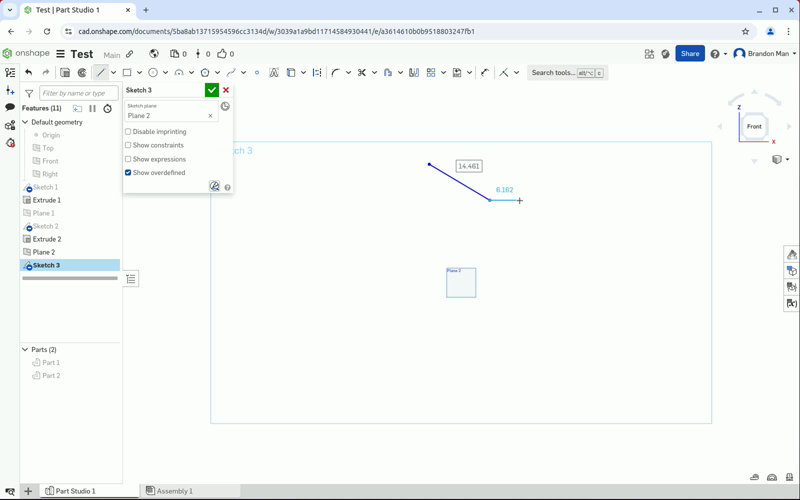
mouse_move(489, 156)
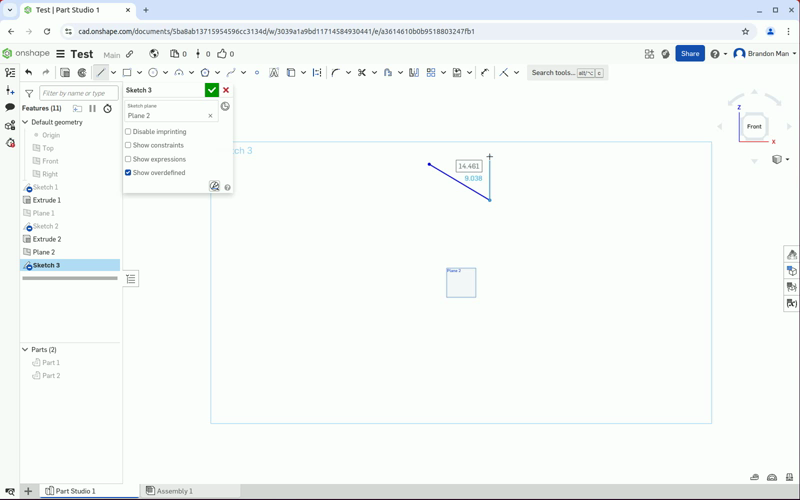
click(489, 156)
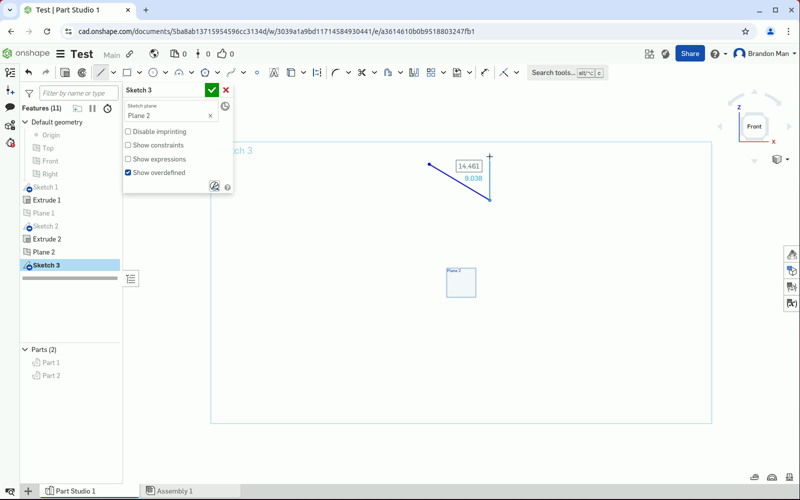
key_up(shift)
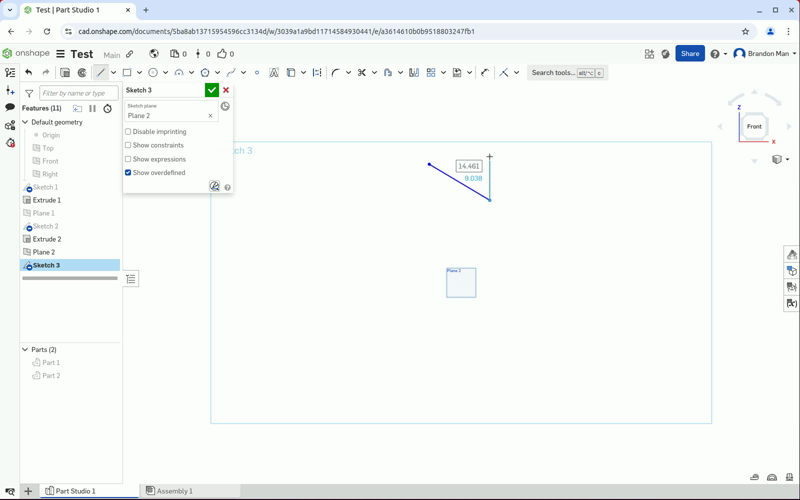
key_down(shift)
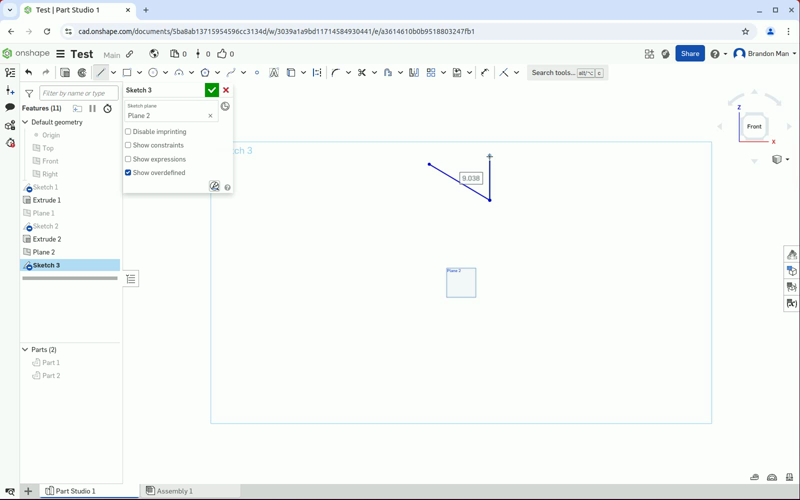
mouse_move(429, 164)
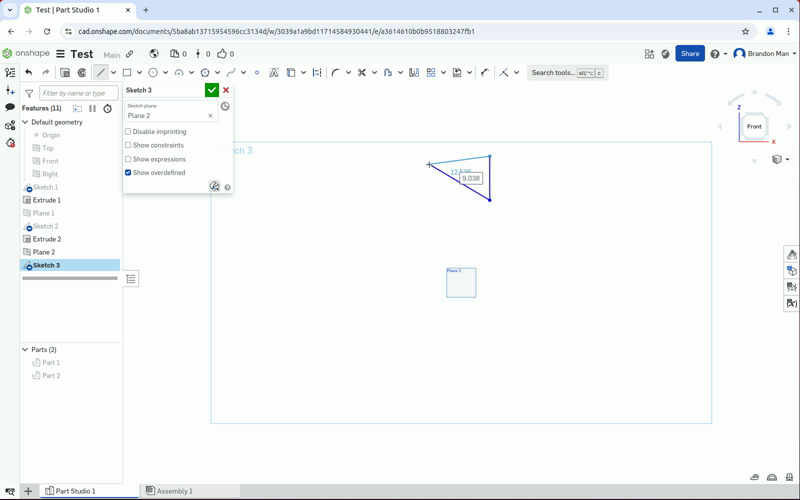
key_up(shift)
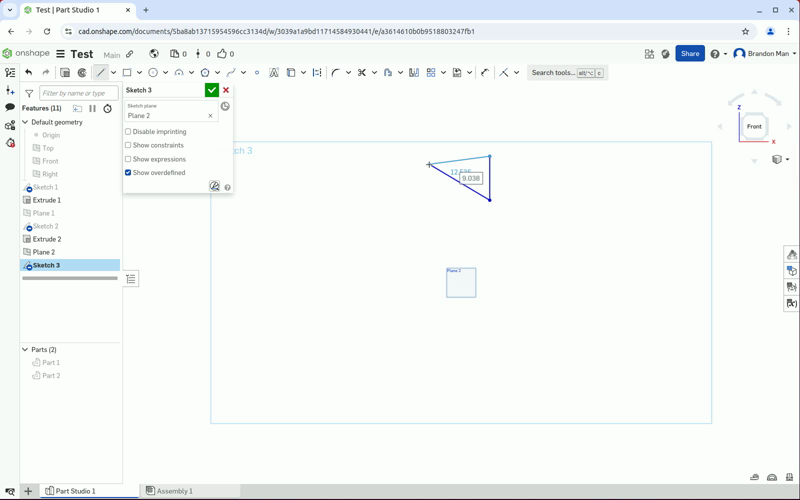
click(429, 164)
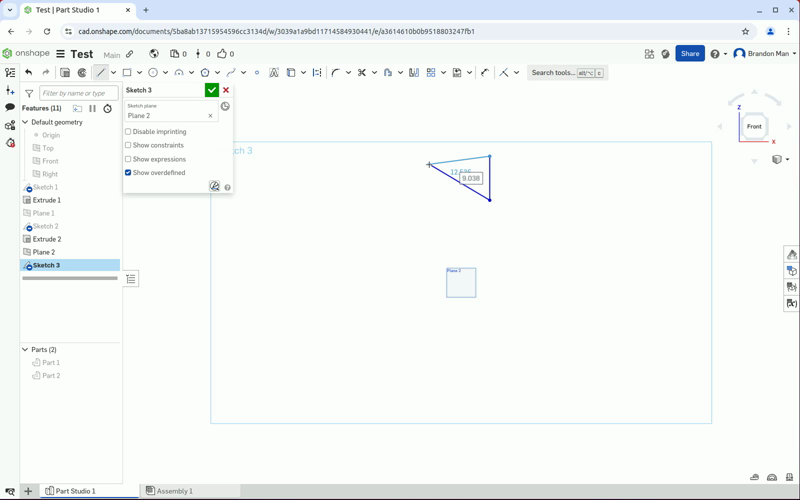
key(esc)
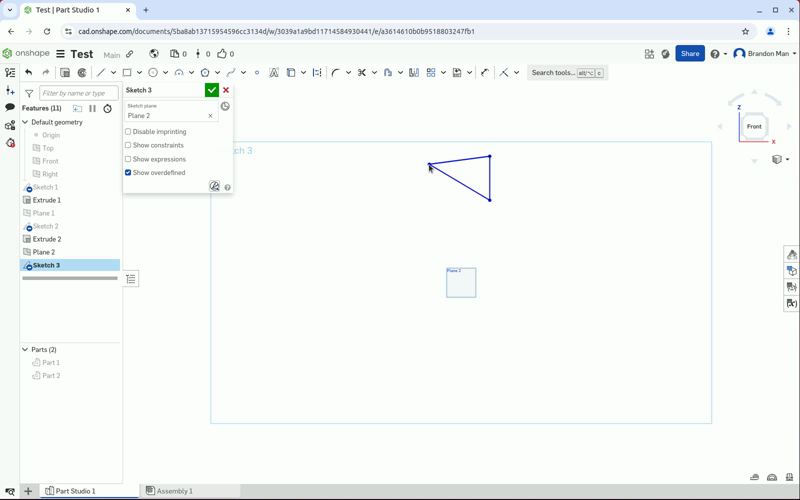
mouse_move(467, 175)
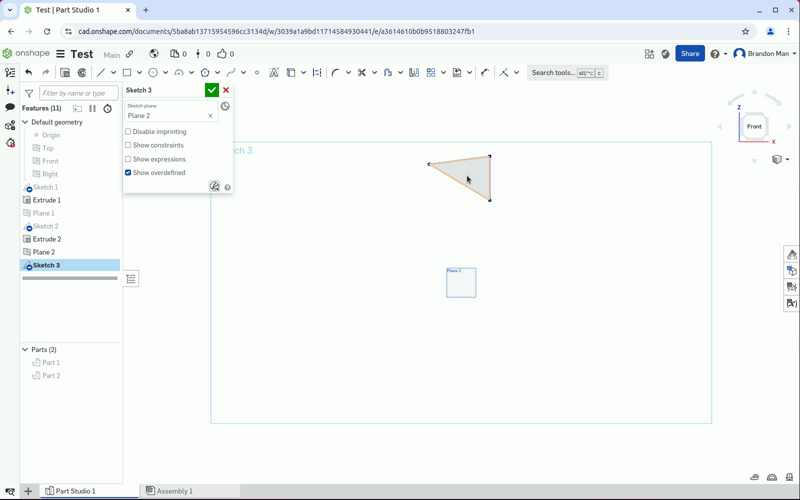
scroll(6)
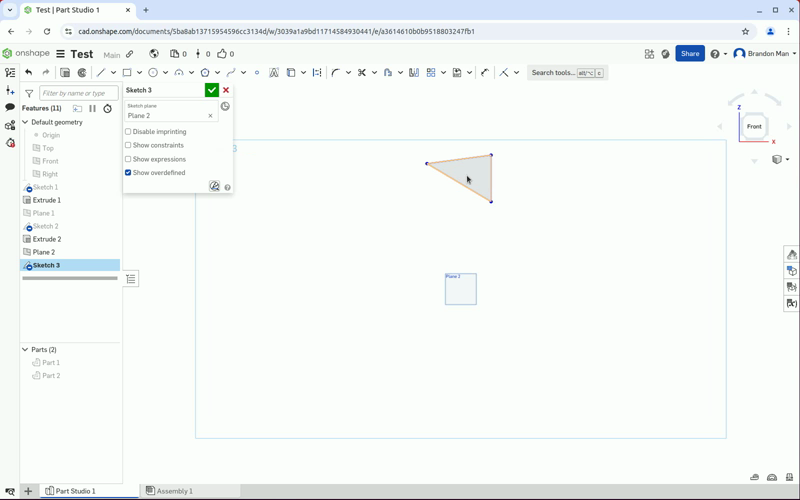
scroll(6)
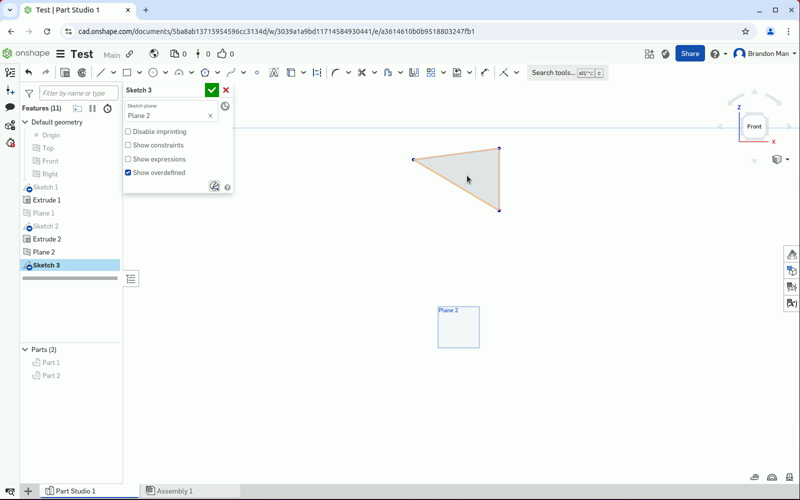
scroll(6)
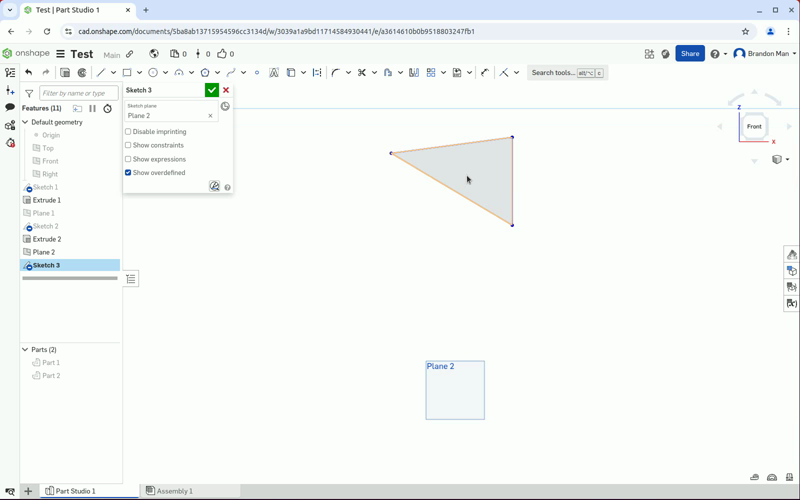
scroll(6)
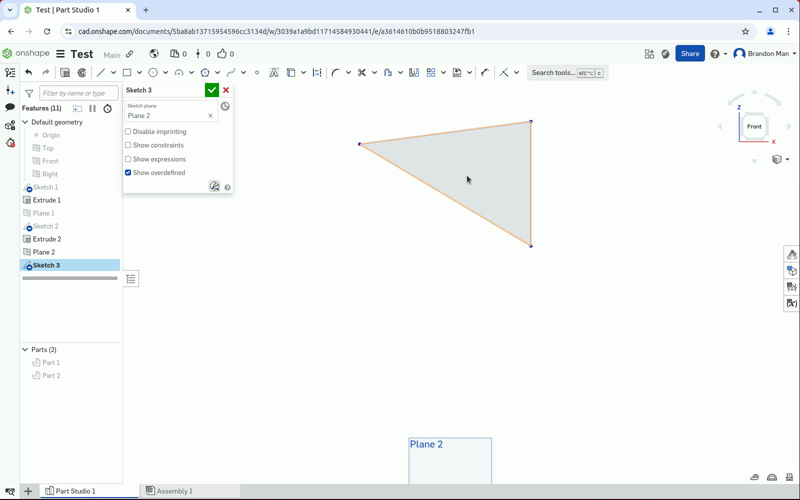
scroll(6)
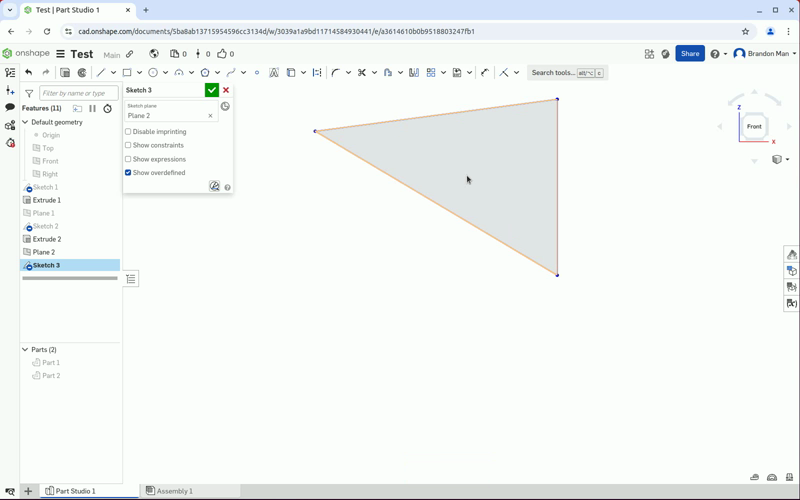
scroll(6)
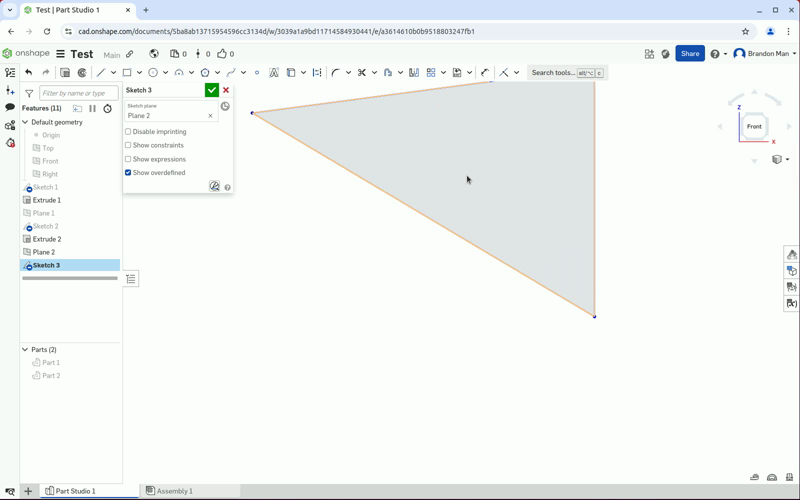
scroll(6)
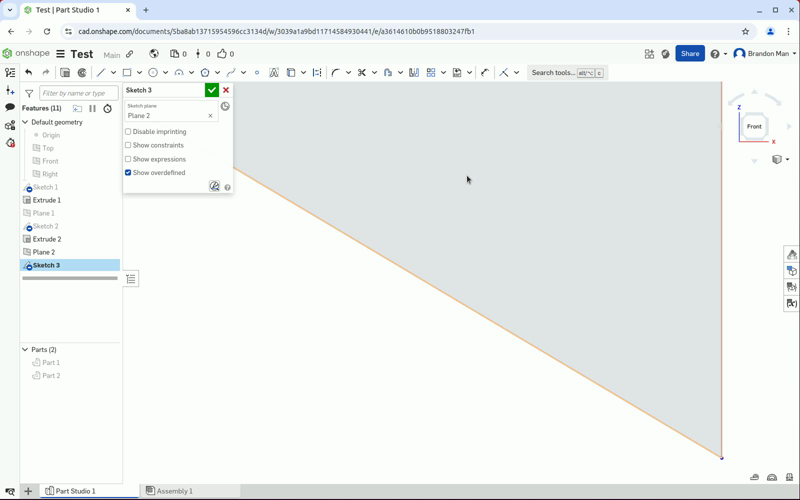
click(467, 175)
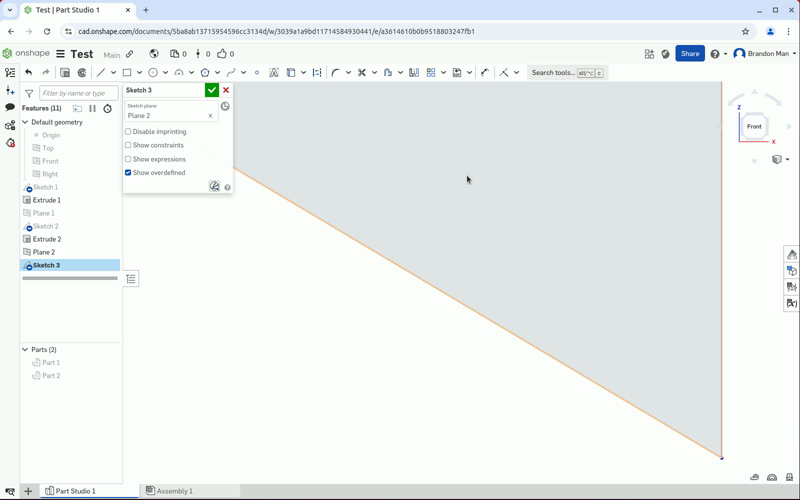
scroll(-6)
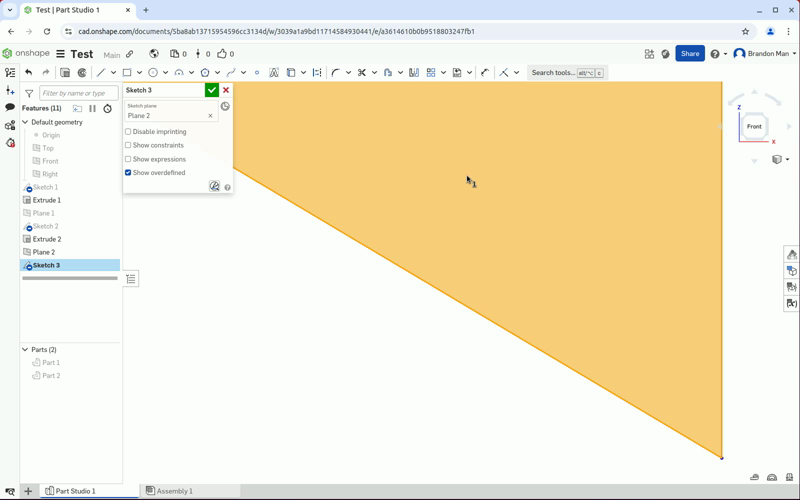
scroll(-6)
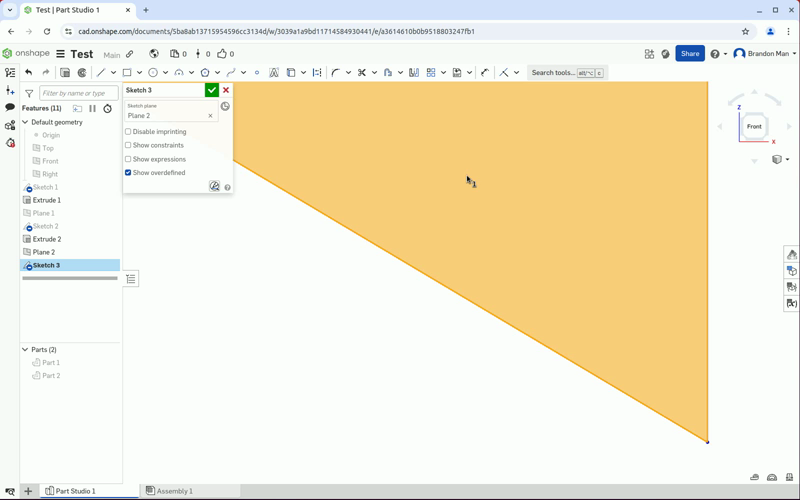
scroll(-6)
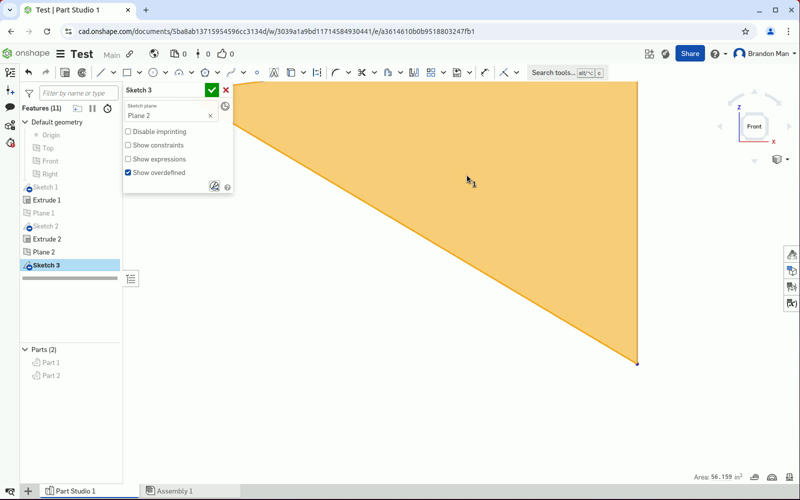
scroll(-6)
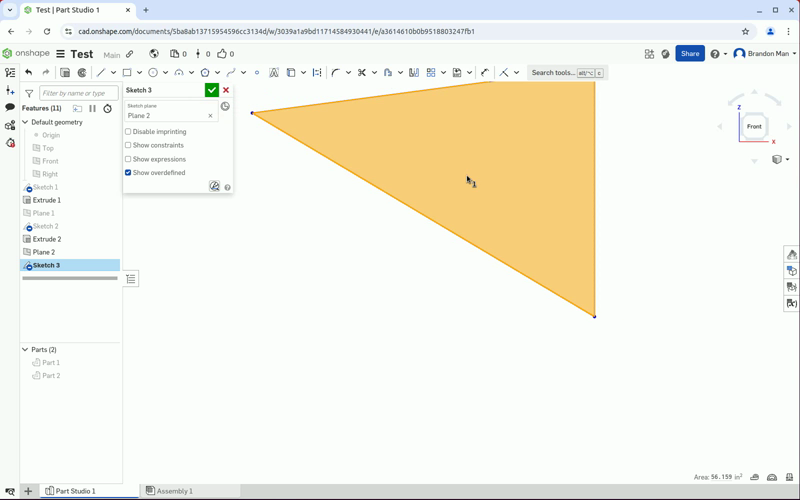
scroll(-6)
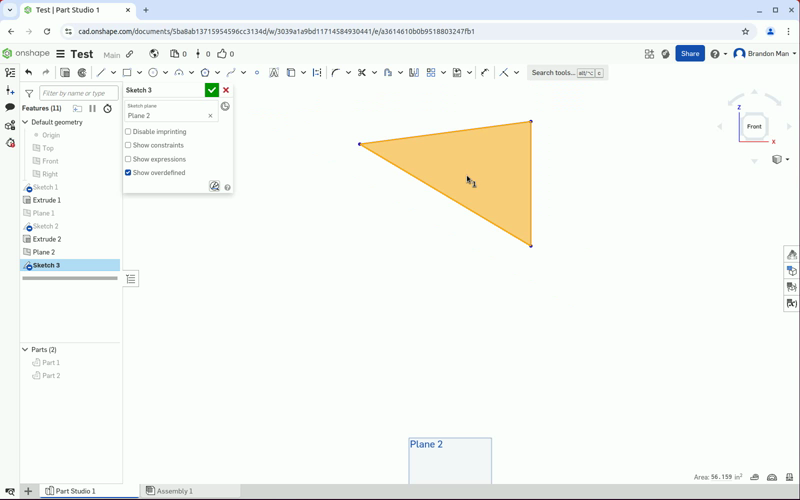
scroll(-6)
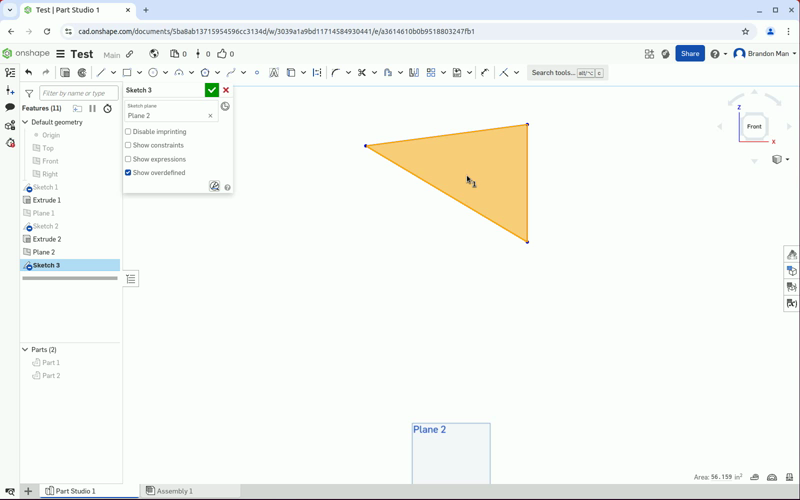
scroll(-6)
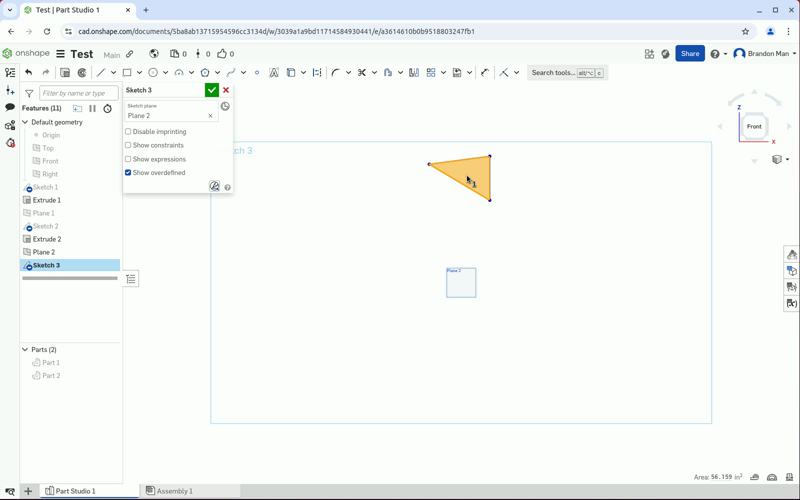
mouse_move(73, 352)
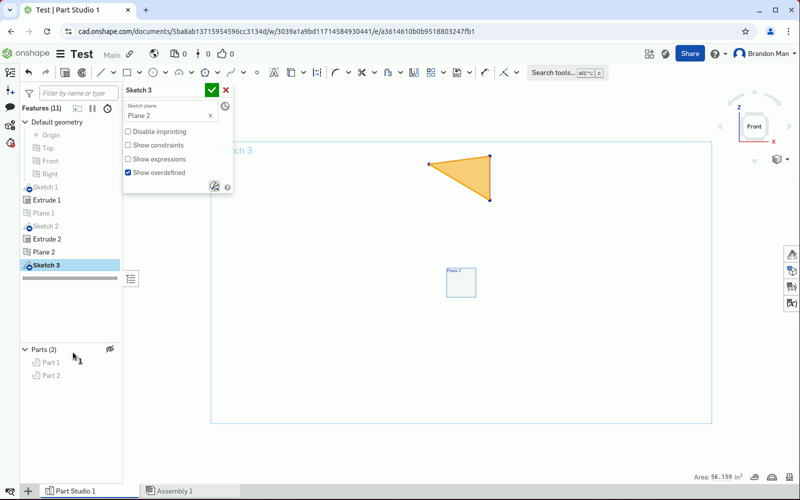
key(shift+y)
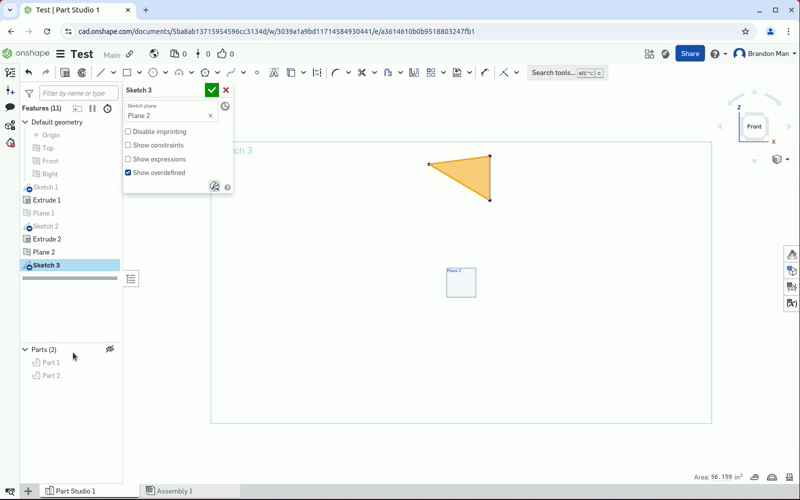
key(shift+e)
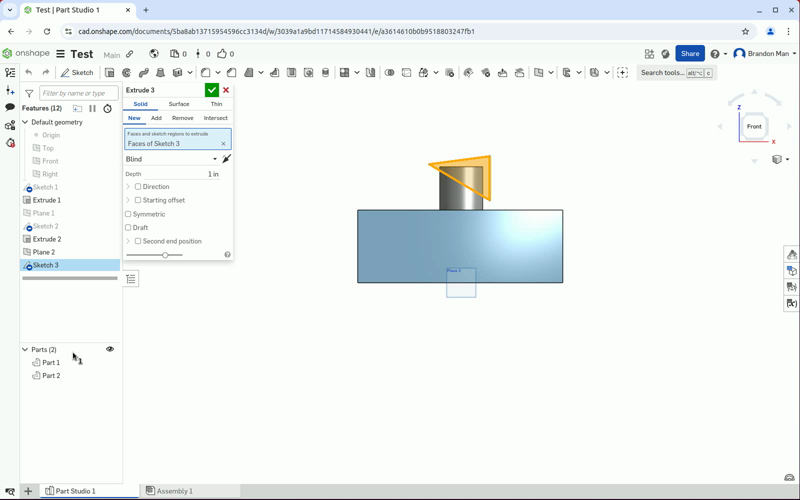
mouse_move(143, 106)
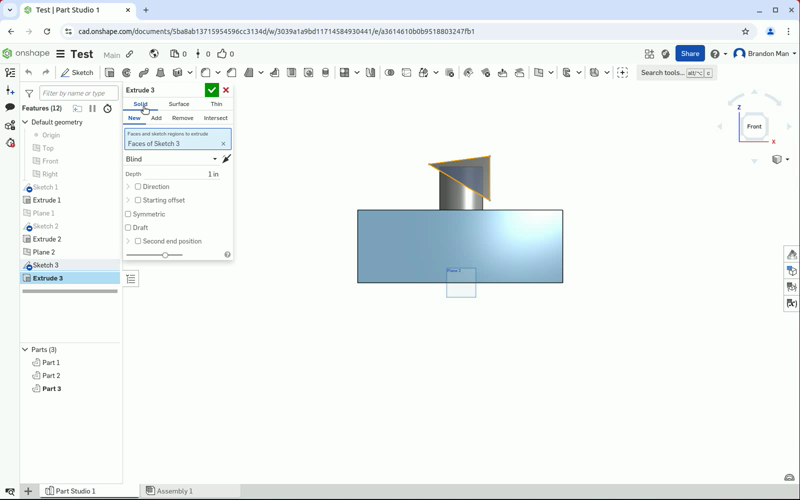
click(143, 106)
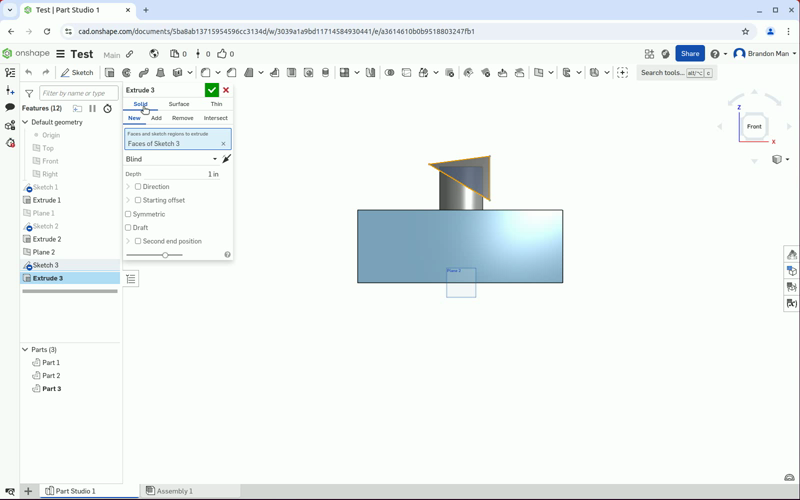
mouse_move(186, 120)
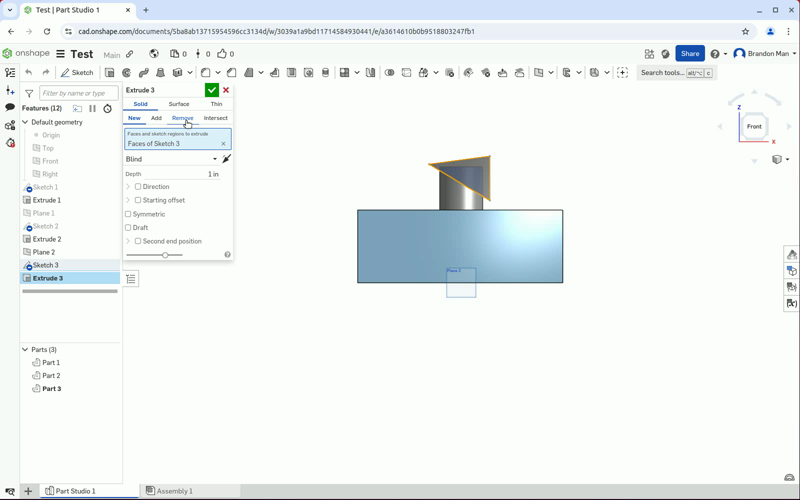
click(186, 120)
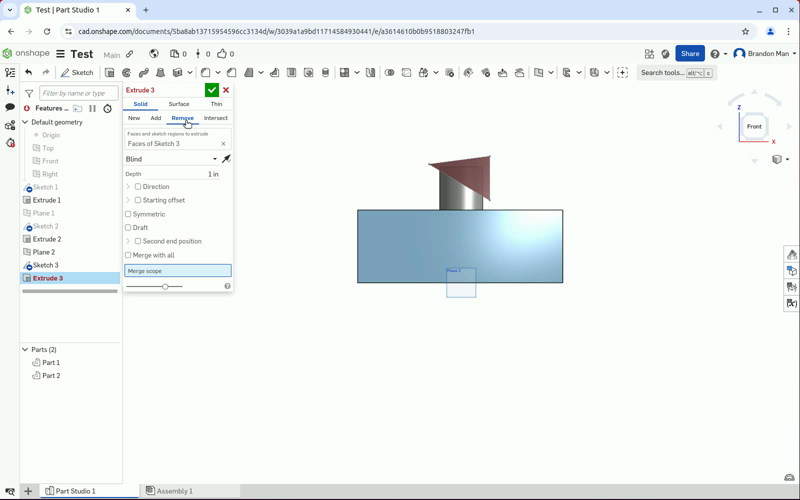
key(tab, 4)
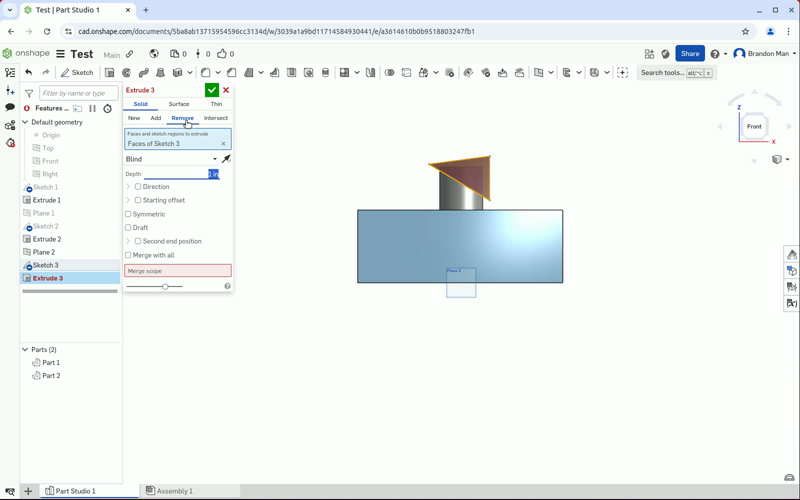
text(24.553)
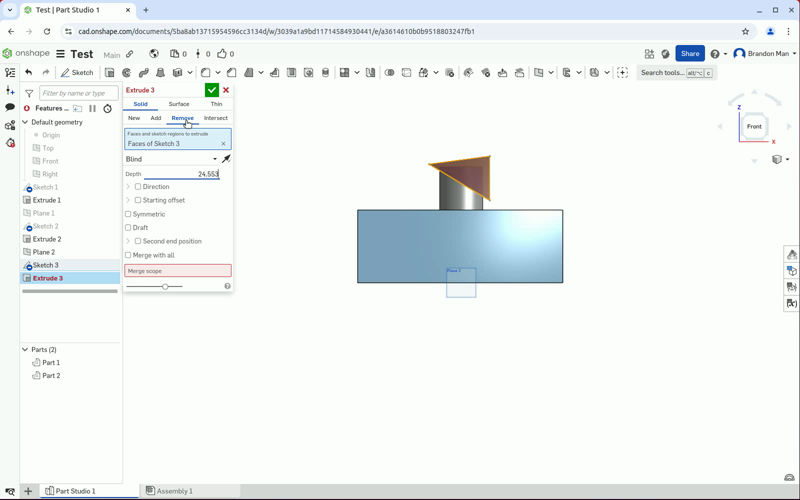
key(tab, 6)
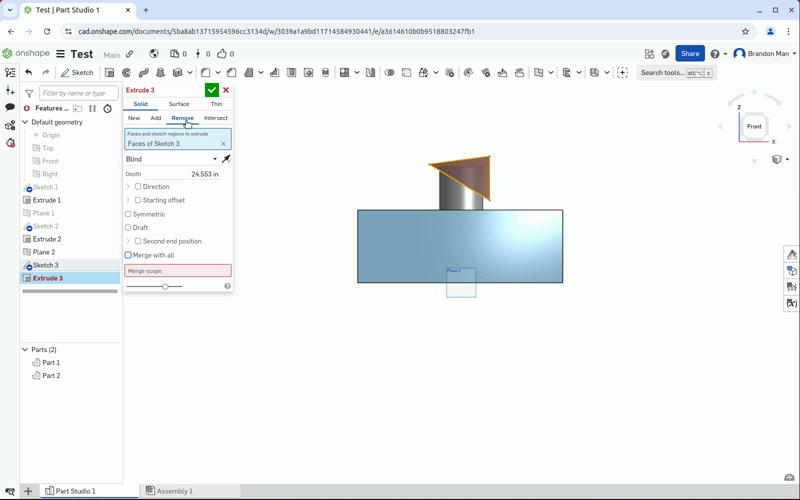
key(space)
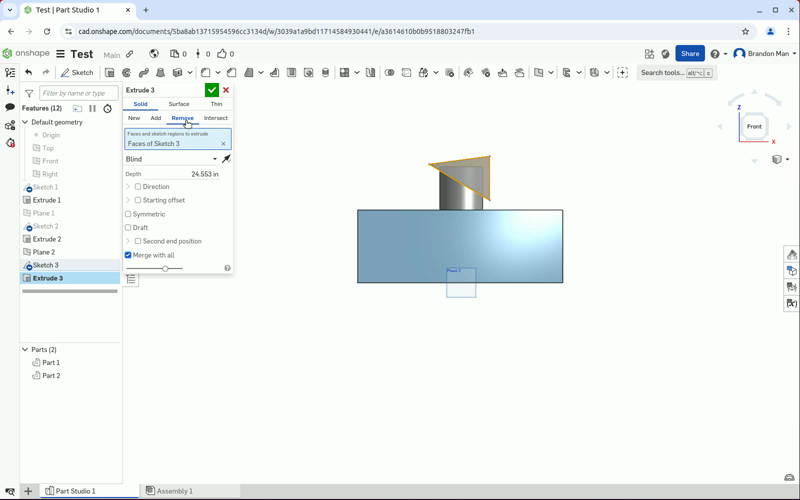
key(enter)
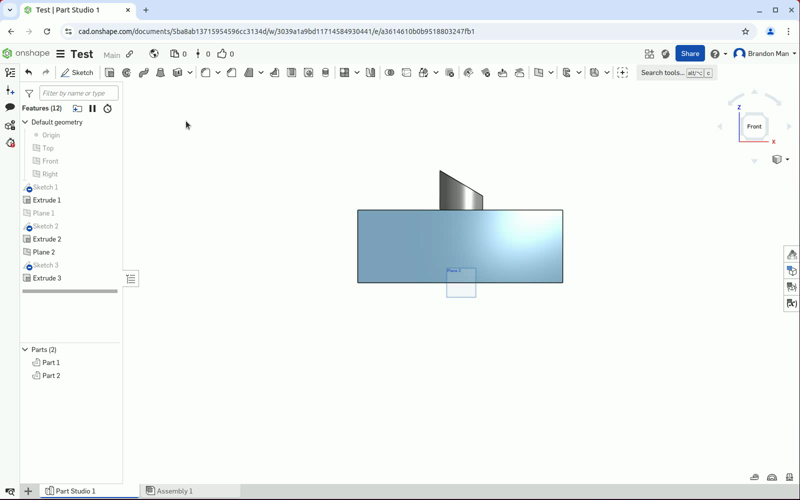
key(shift+h)
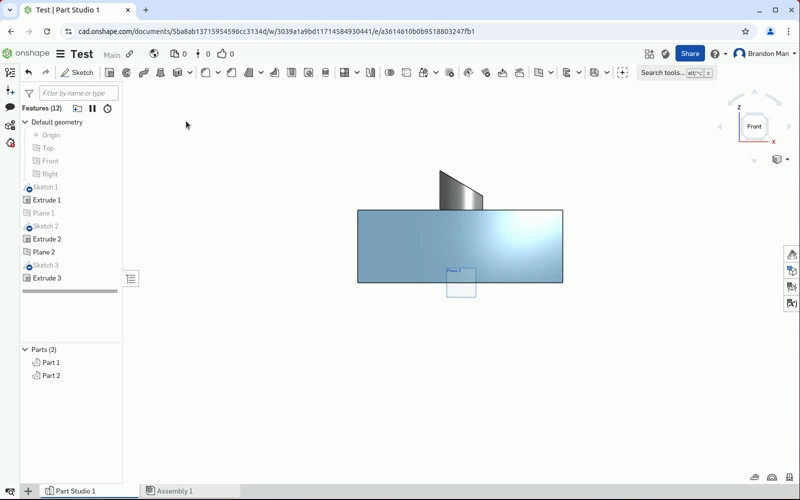
key(shift+h)
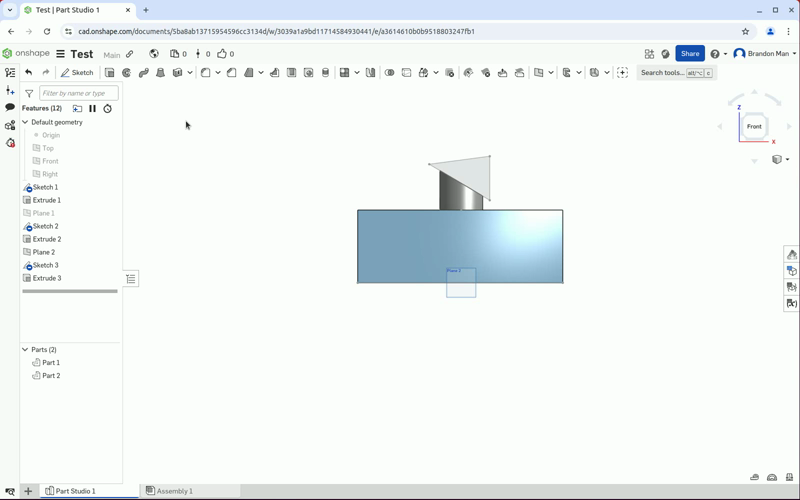
key(shift+7)
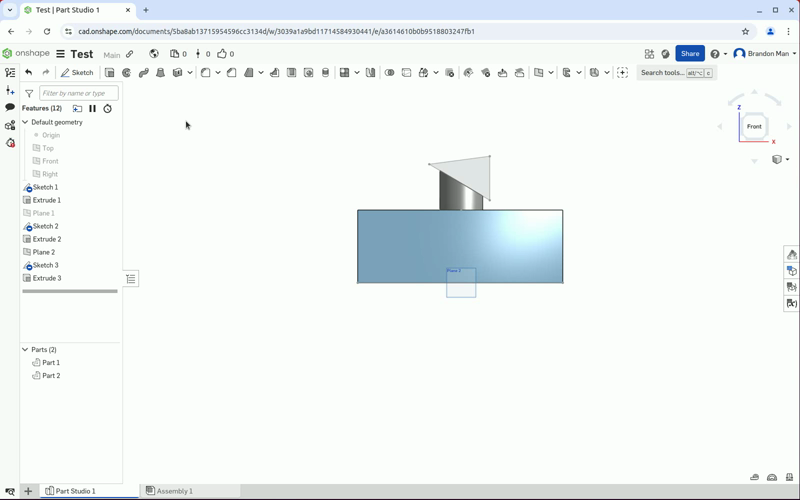
key(left, 2)
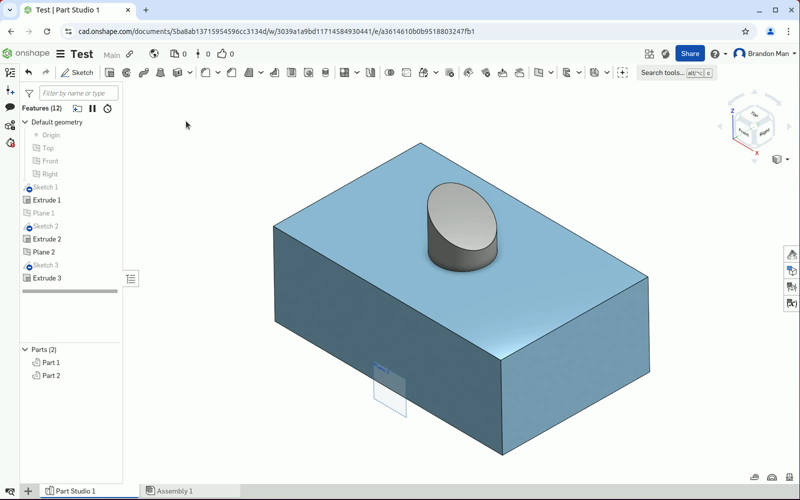
key(down, 2)
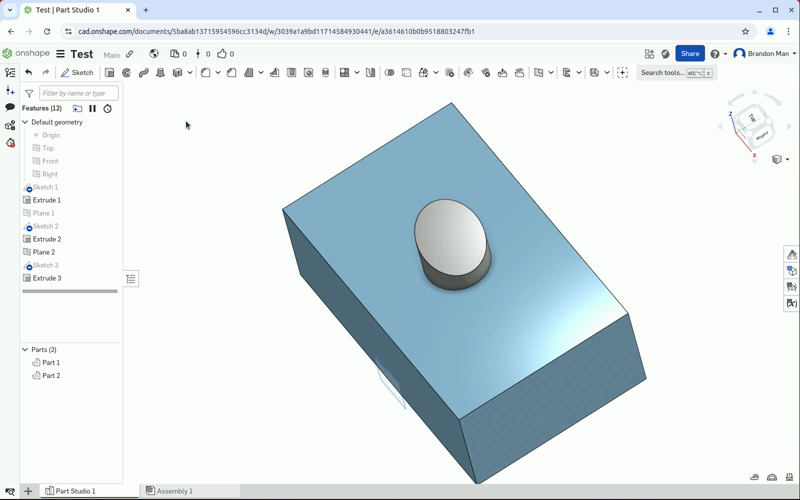
key(up, 2)
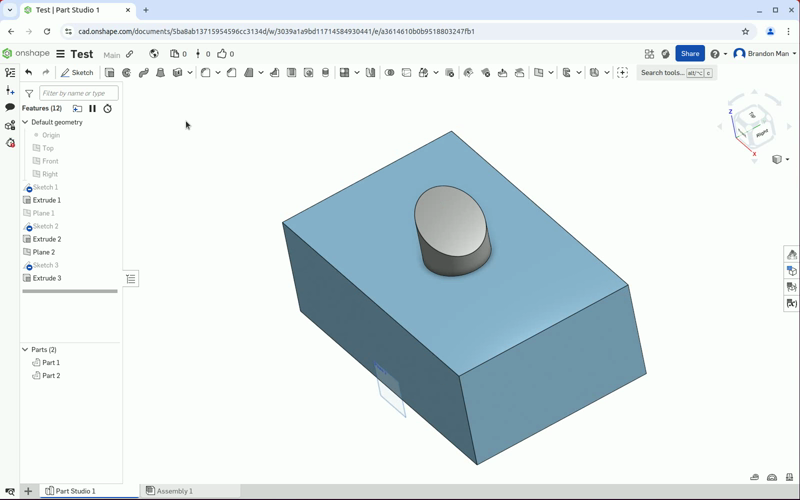
key(right, 2)
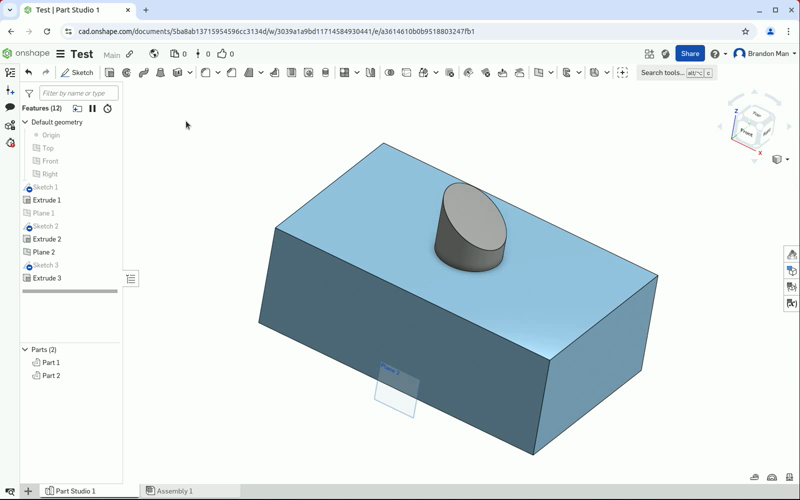
mouse_move(73, 189)
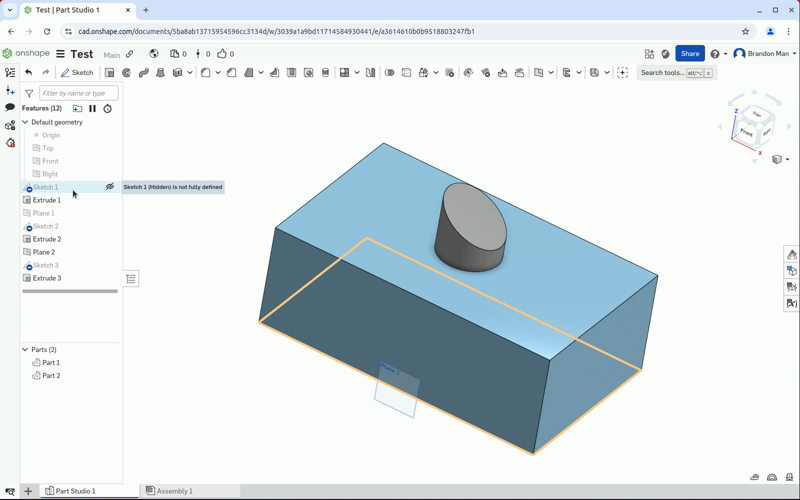
click(73, 189)